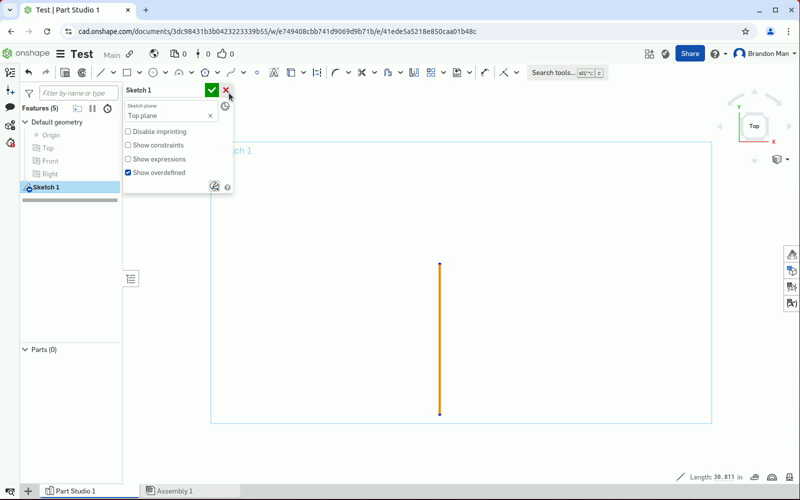
key(shift+h)
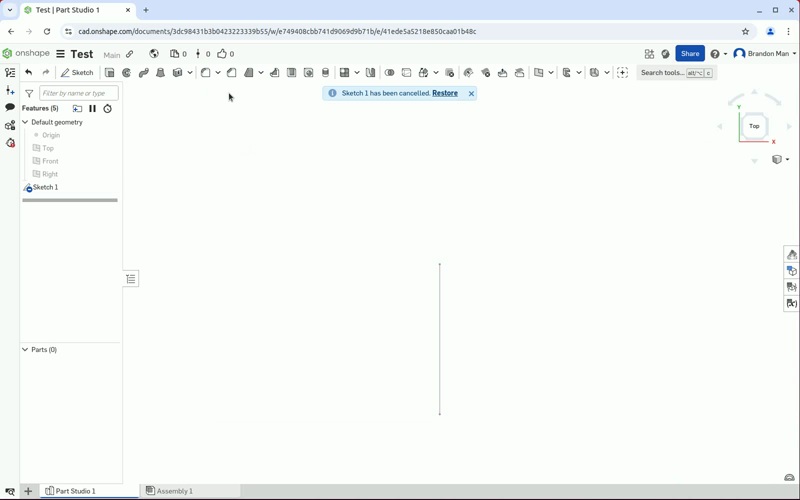
key(shift+s)
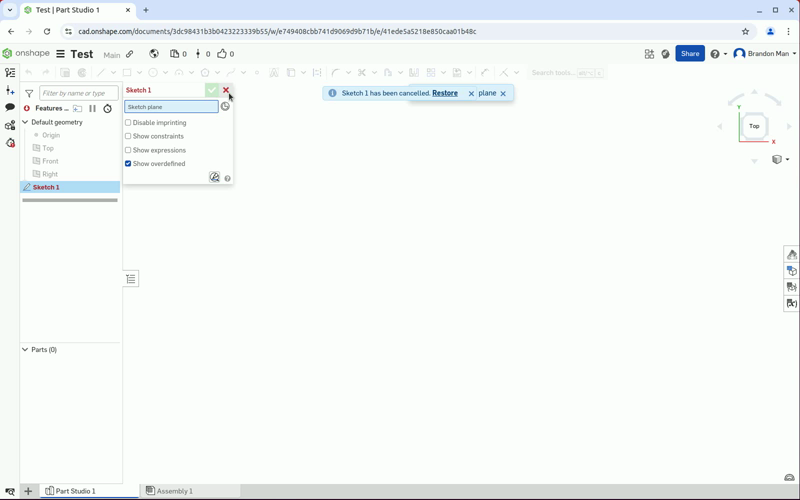
mouse_move(73, 150)
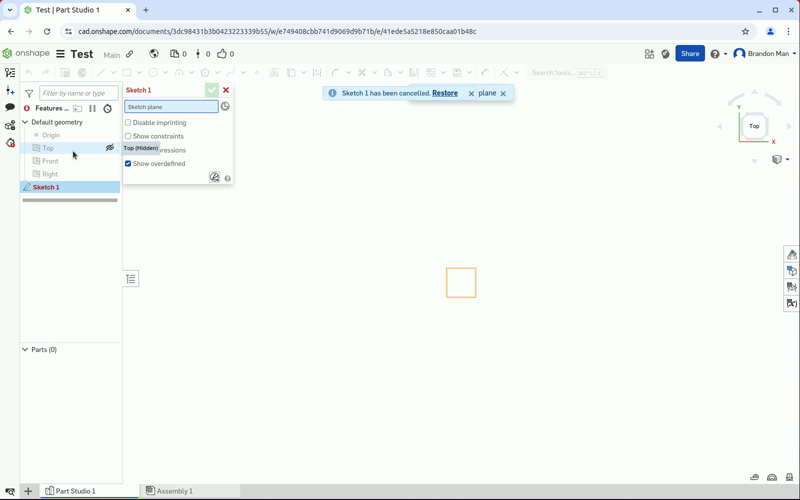
click(73, 150)
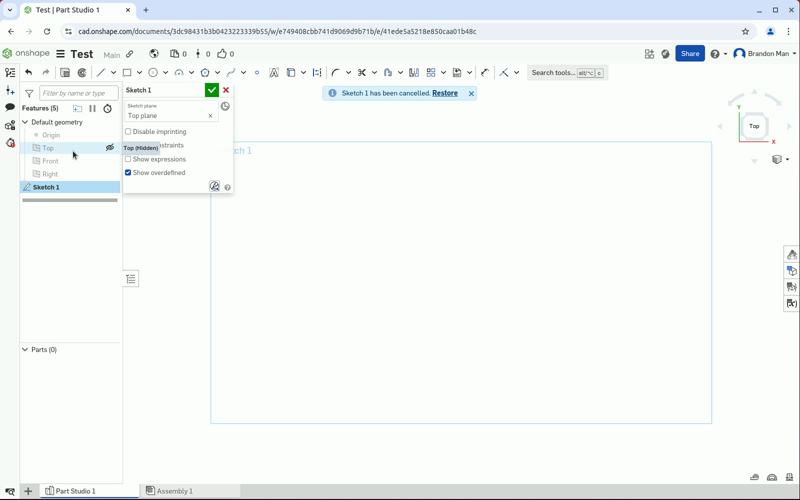
mouse_move(73, 352)
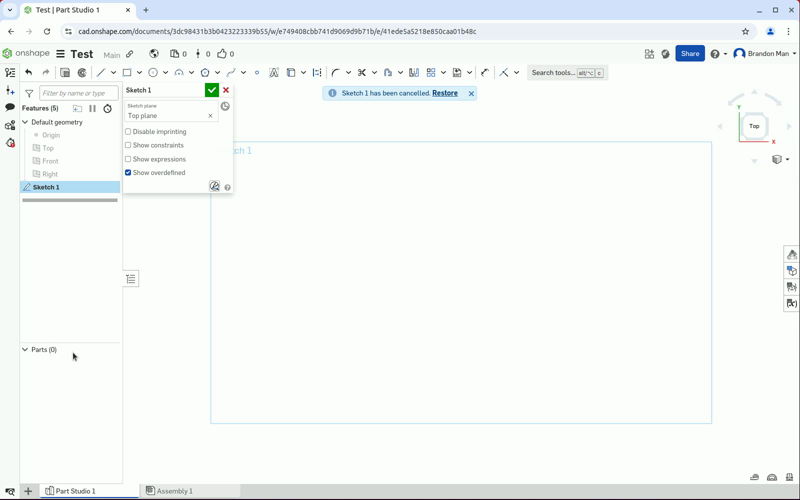
key(y)
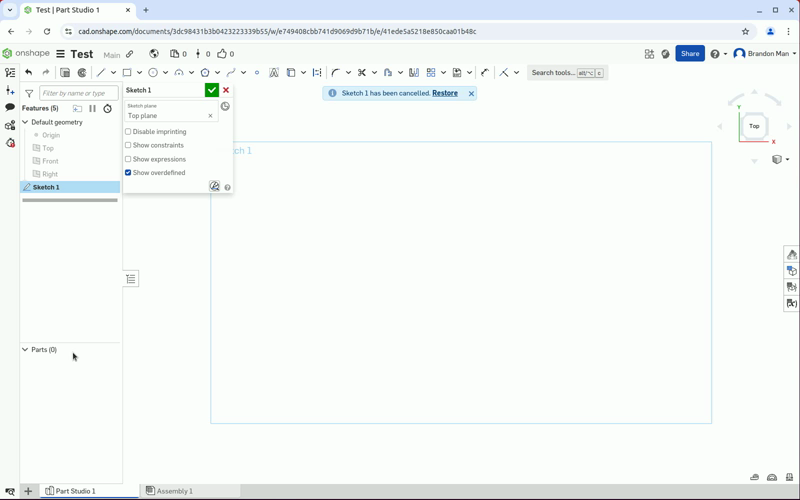
key(l)
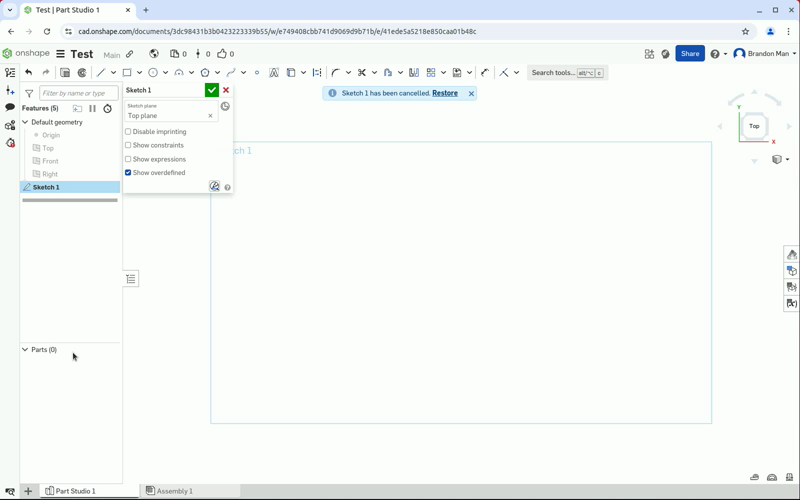
key_down(shift)
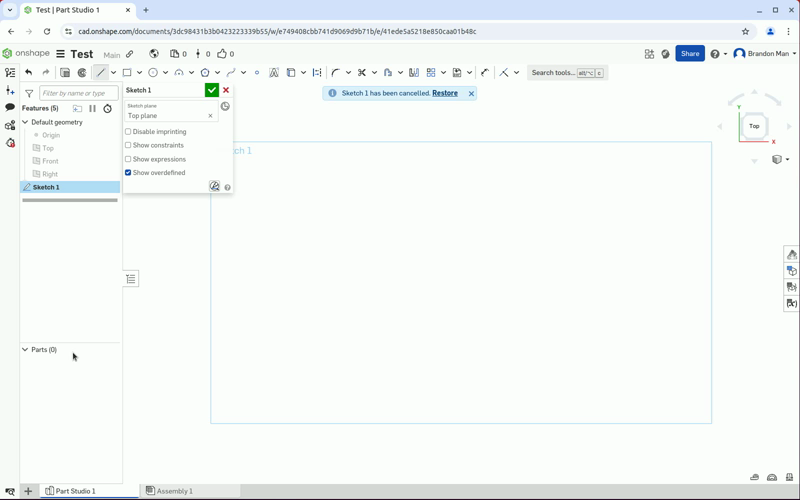
mouse_move(522, 282)
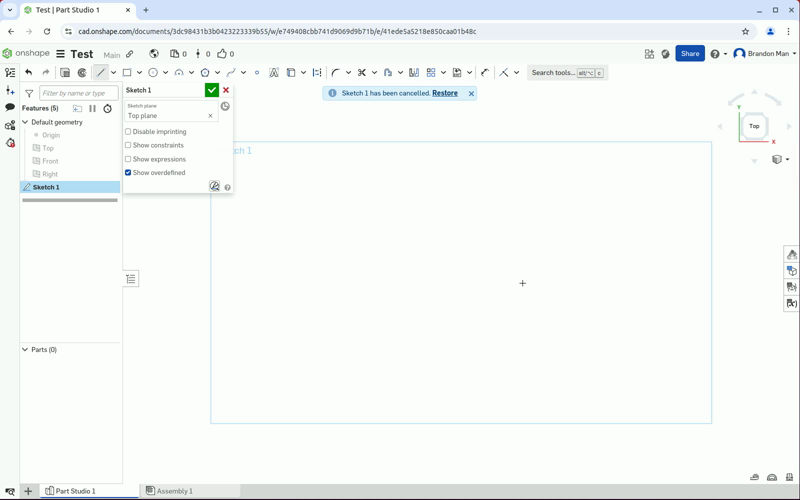
click(522, 282)
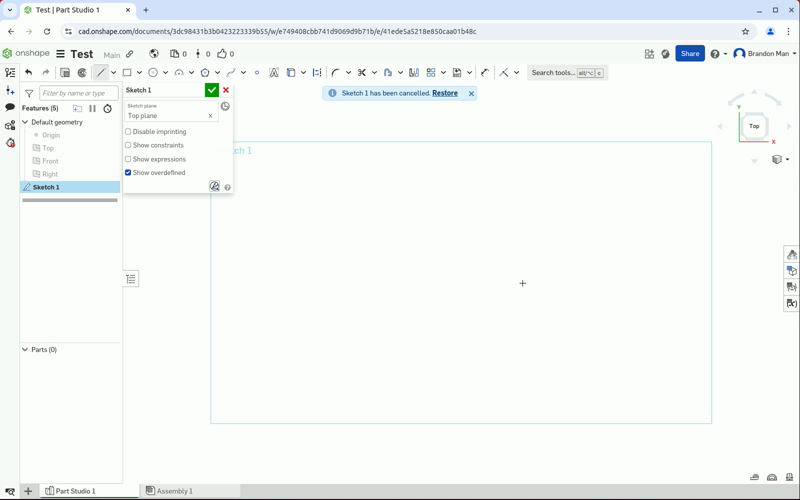
key_up(shift)
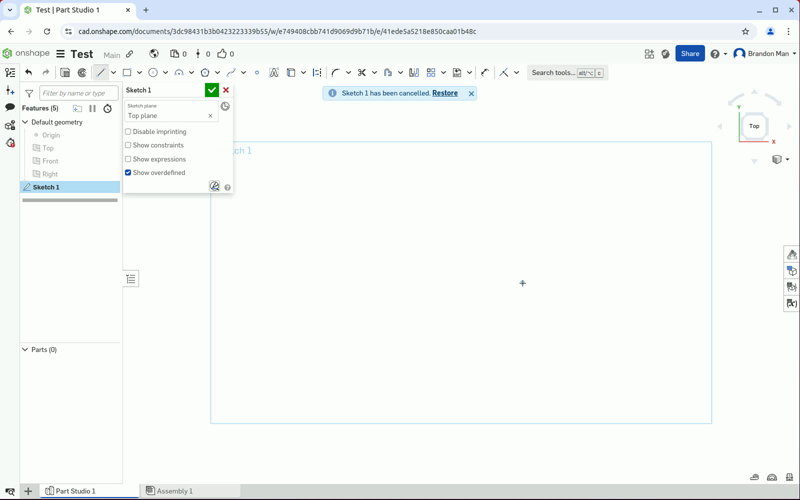
key_down(shift)
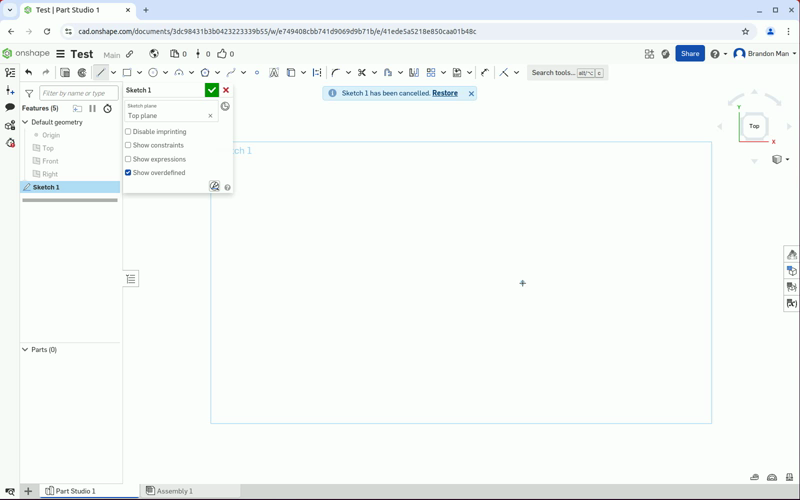
mouse_move(552, 282)
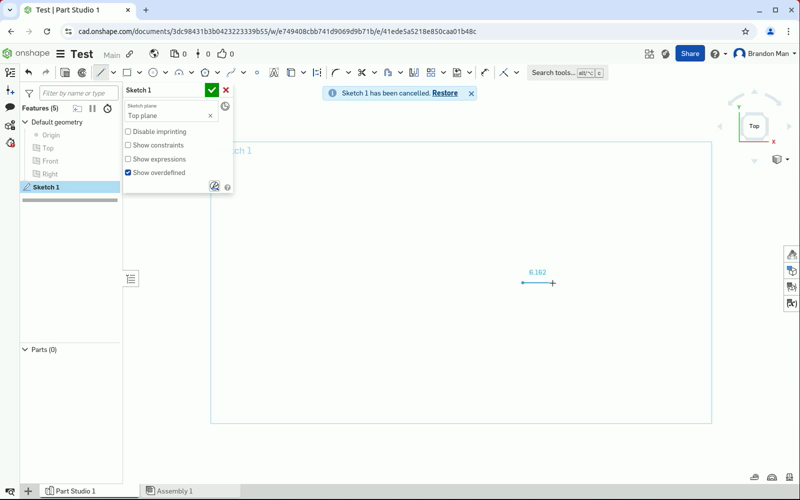
mouse_move(570, 282)
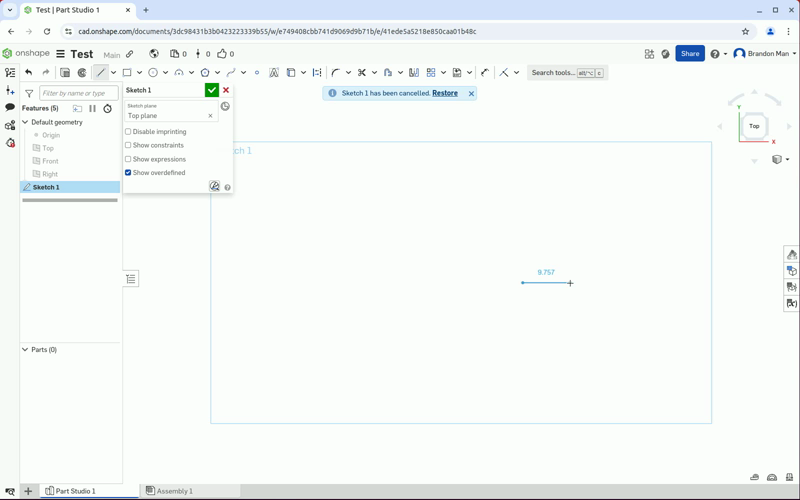
click(570, 282)
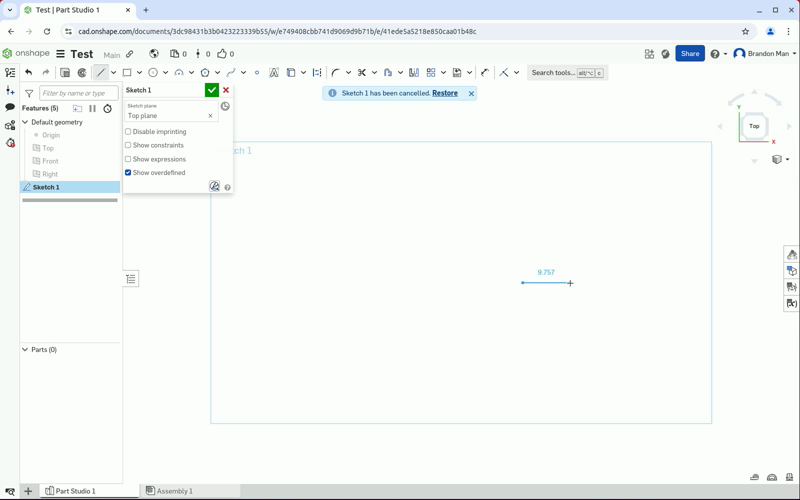
key_up(shift)
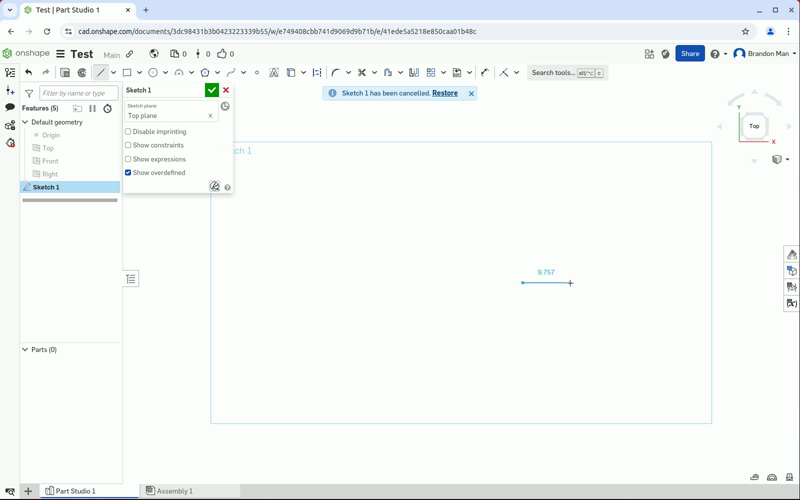
key_down(shift)
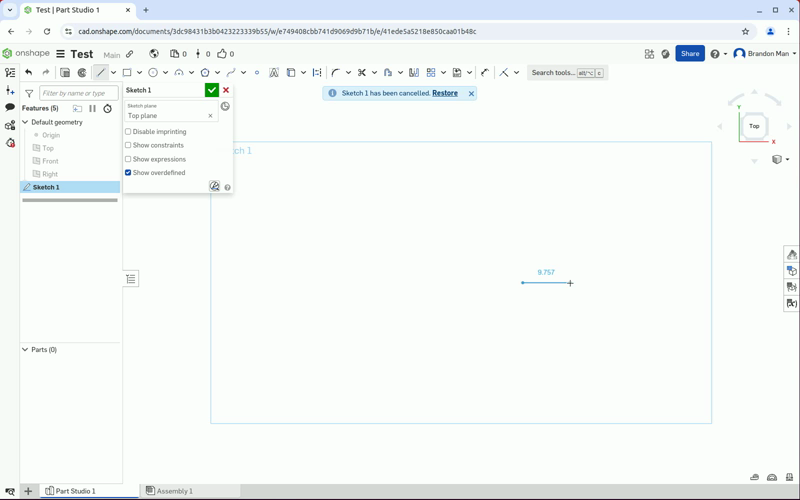
mouse_move(589, 282)
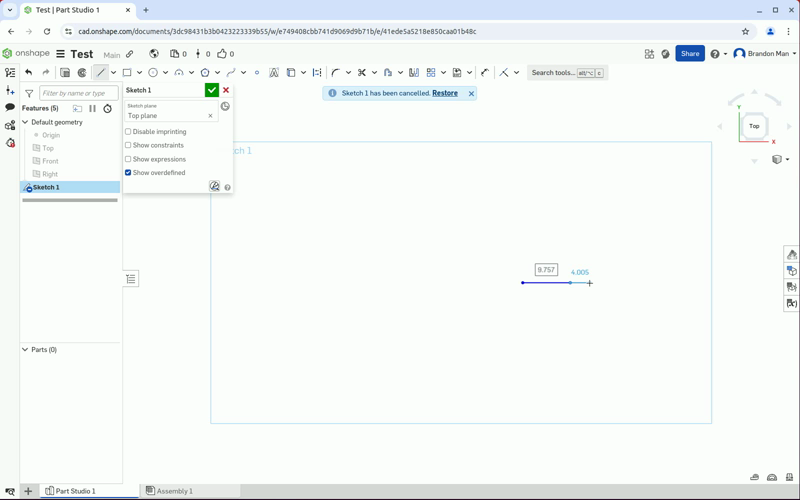
mouse_move(570, 244)
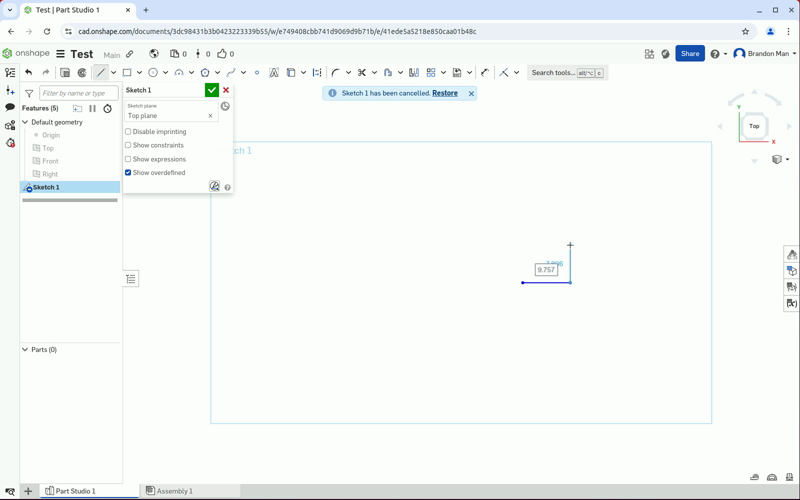
click(570, 244)
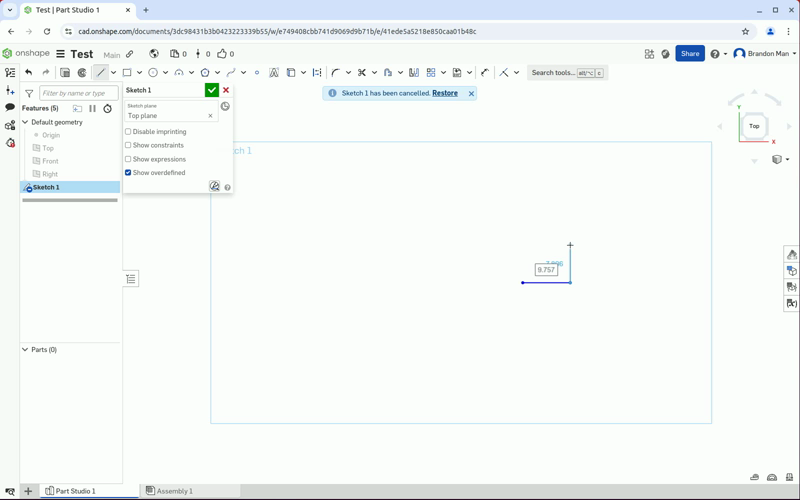
key_up(shift)
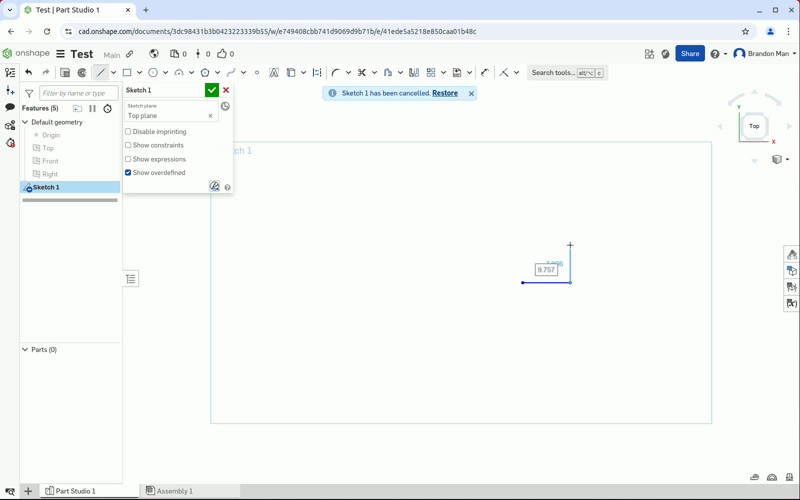
key_down(shift)
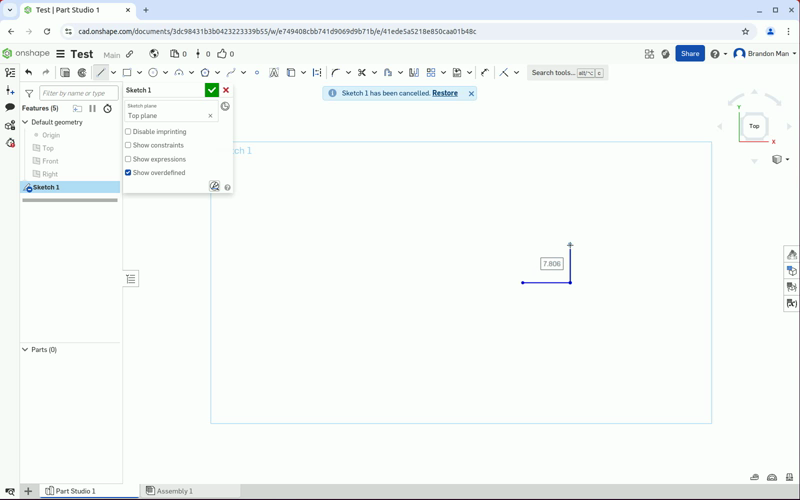
mouse_move(589, 244)
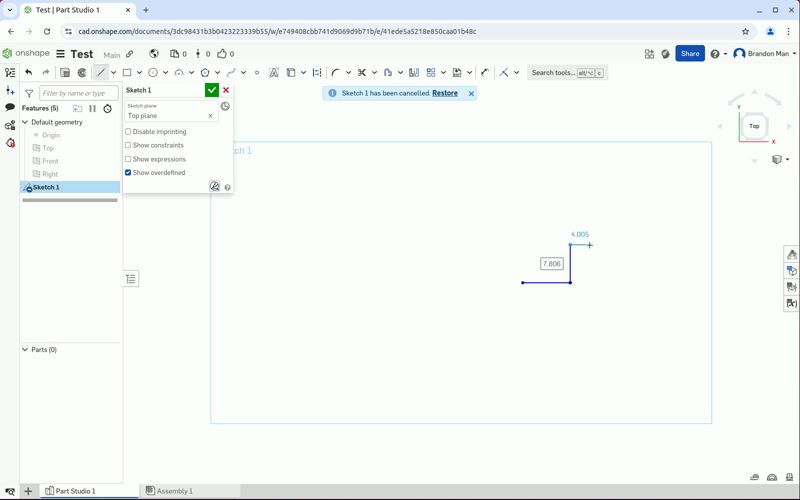
mouse_move(522, 244)
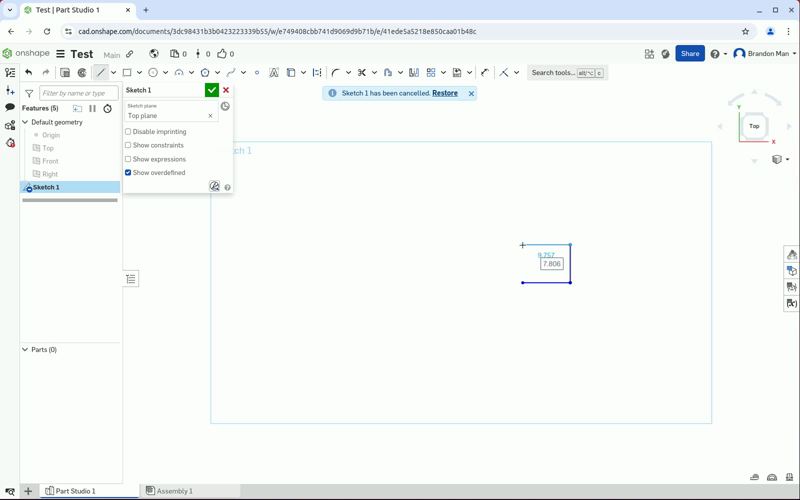
click(522, 244)
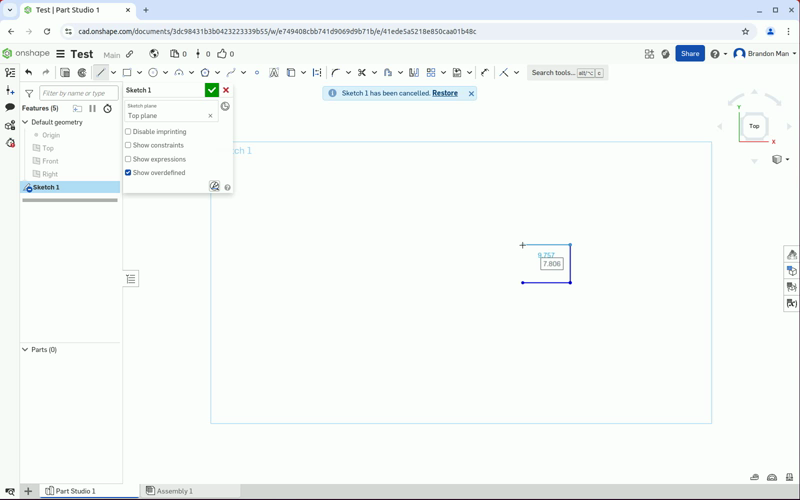
key_up(shift)
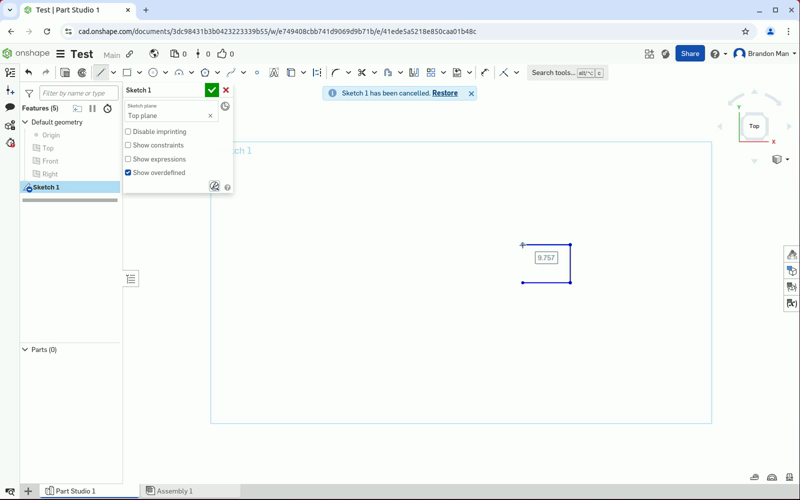
mouse_move(552, 244)
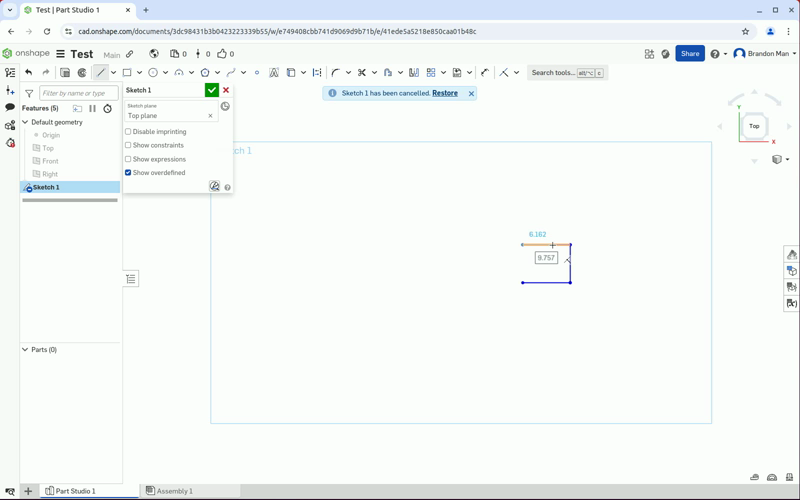
key_down(shift)
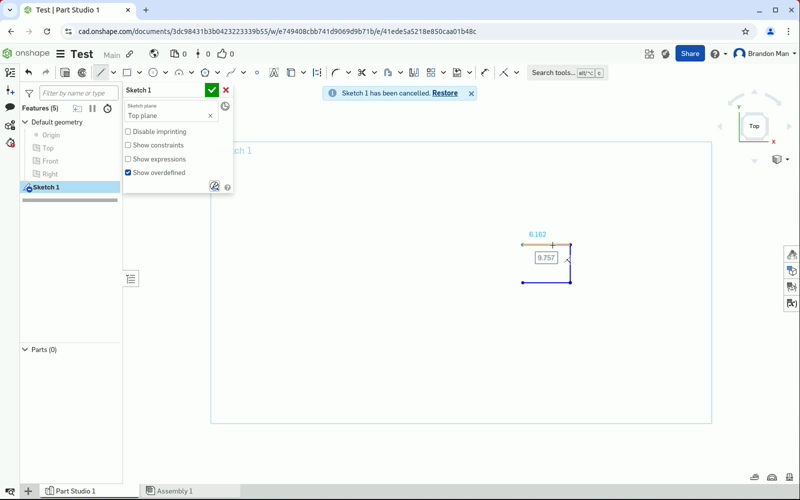
mouse_move(522, 282)
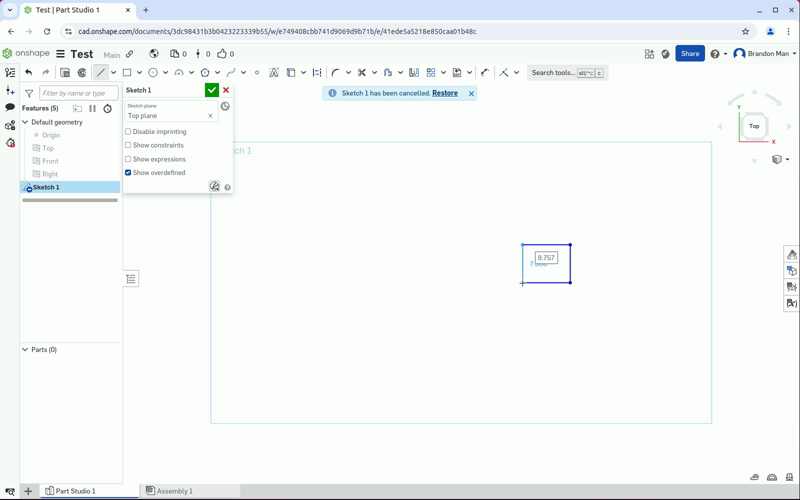
key_up(shift)
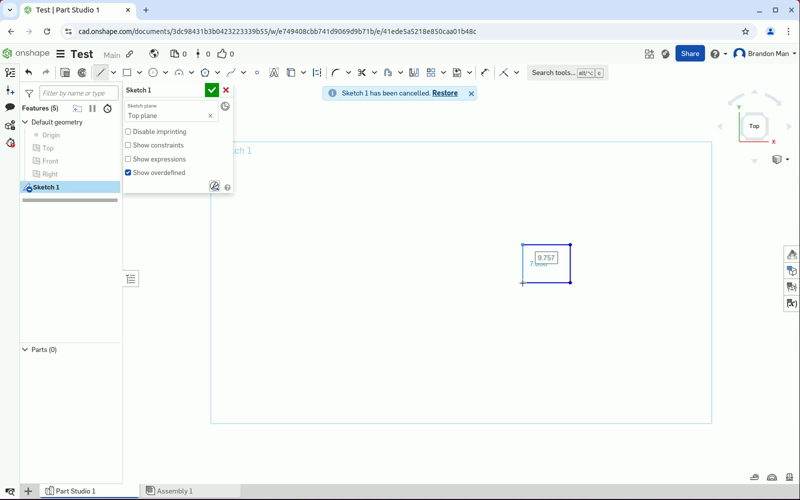
click(522, 282)
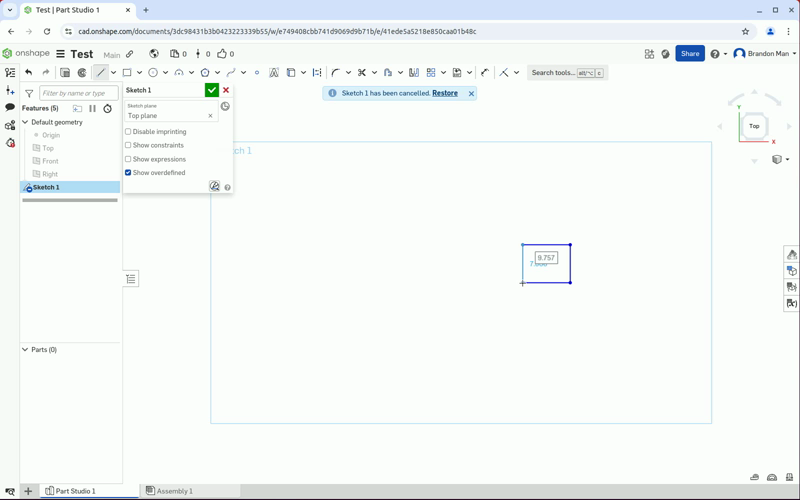
key(esc)
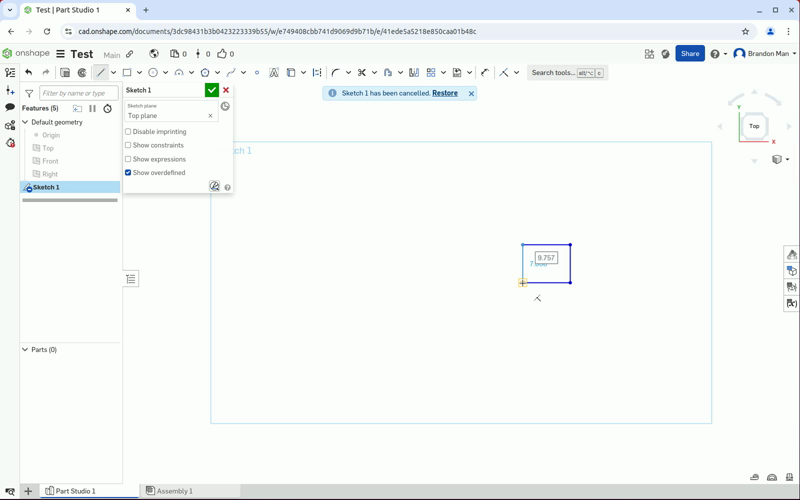
mouse_move(559, 281)
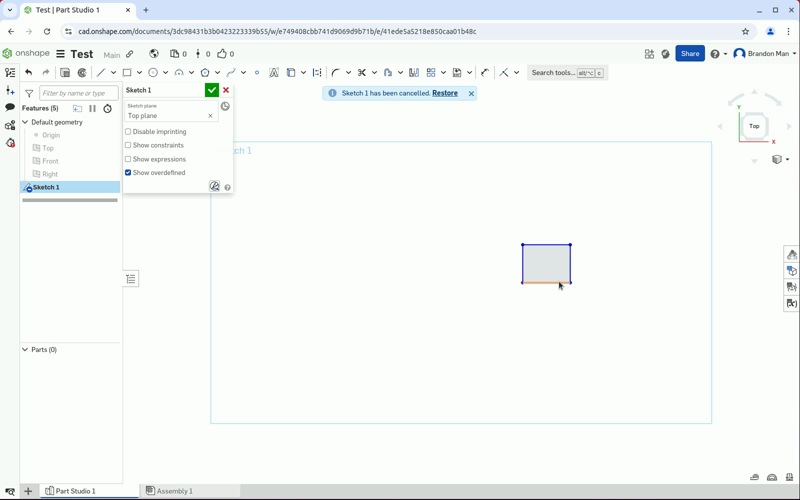
click(559, 281)
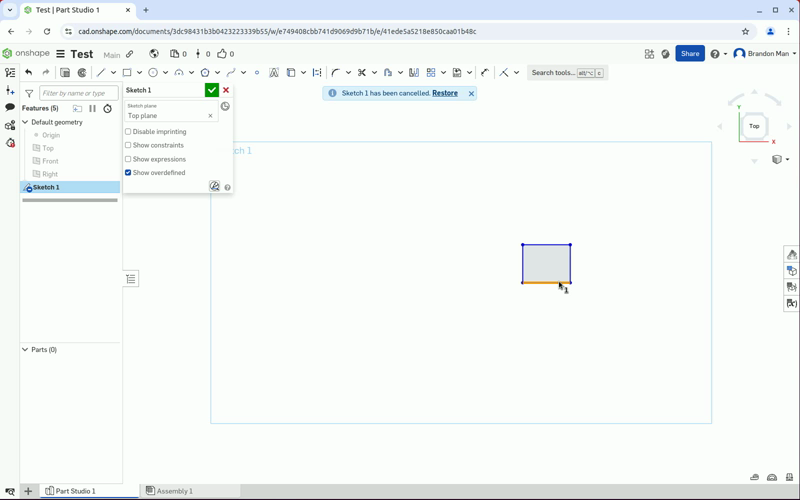
mouse_move(73, 352)
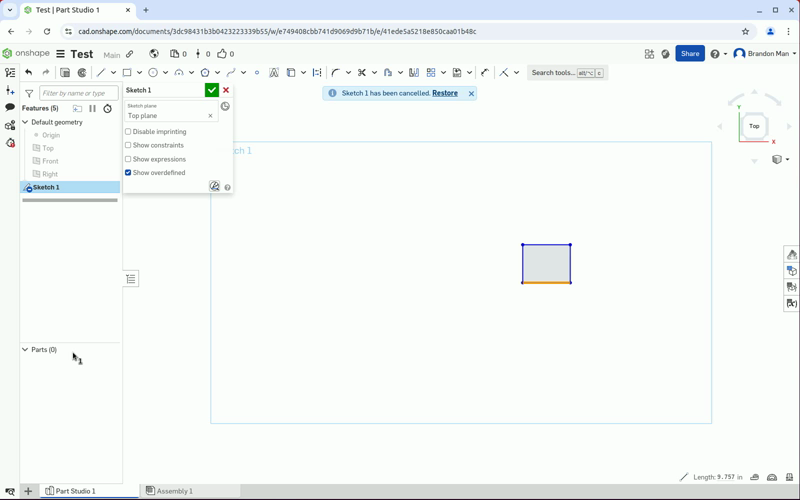
key(shift+y)
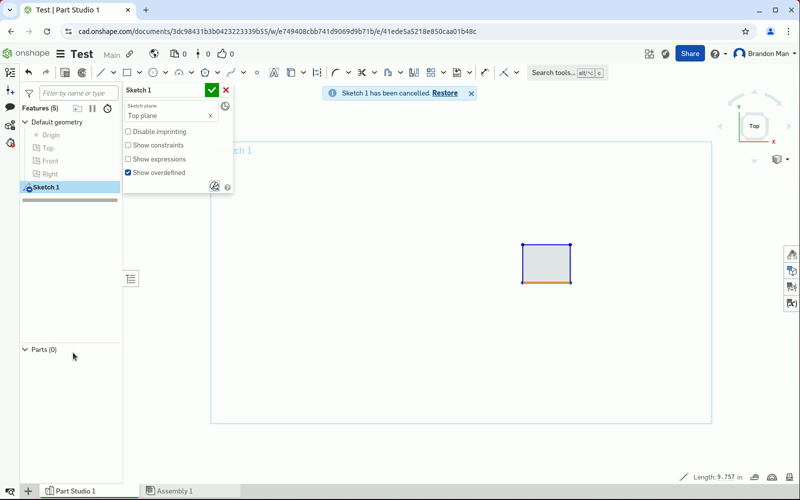
key(shift+e)
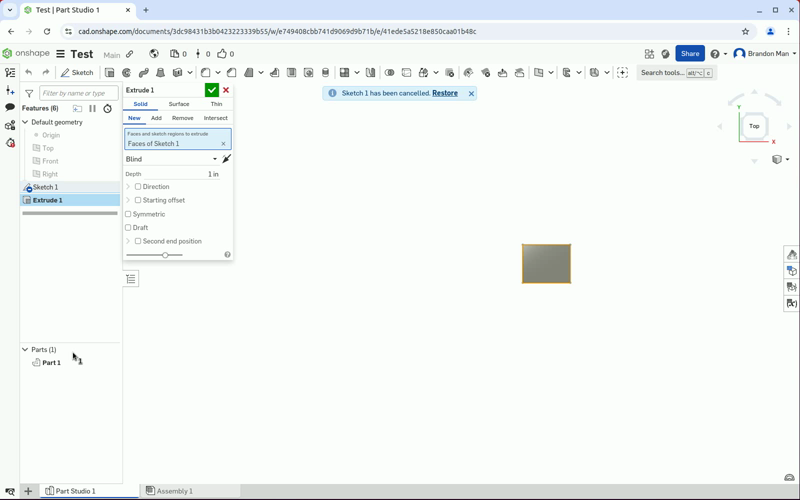
mouse_move(143, 106)
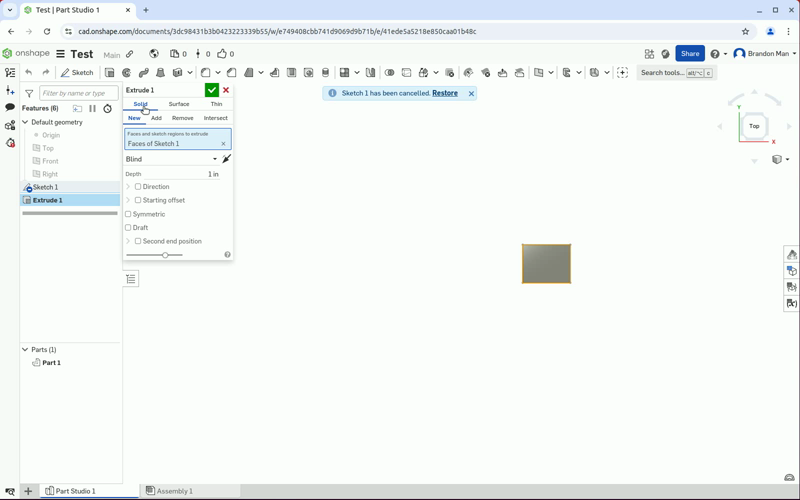
click(143, 106)
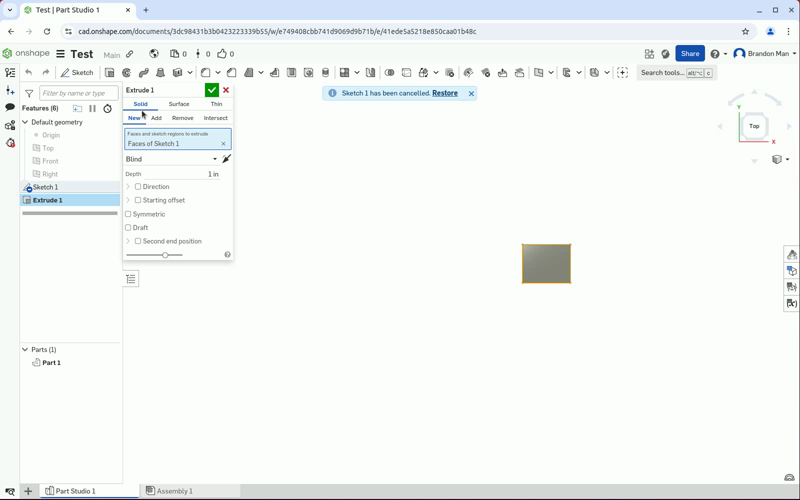
mouse_move(137, 120)
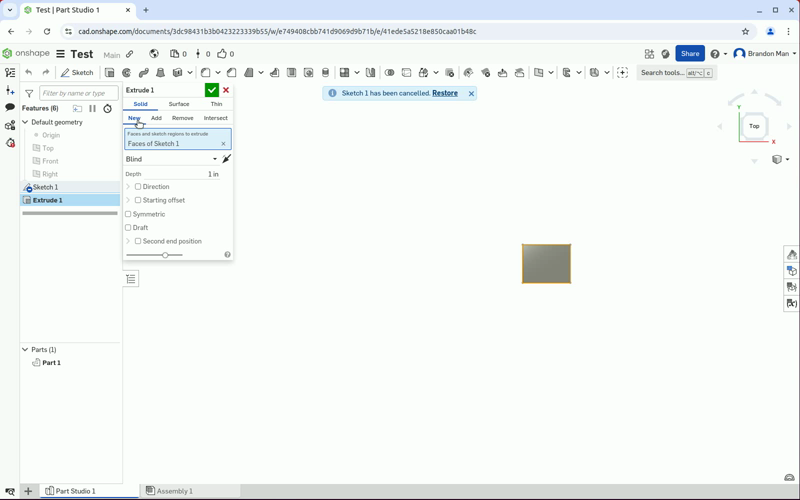
click(137, 120)
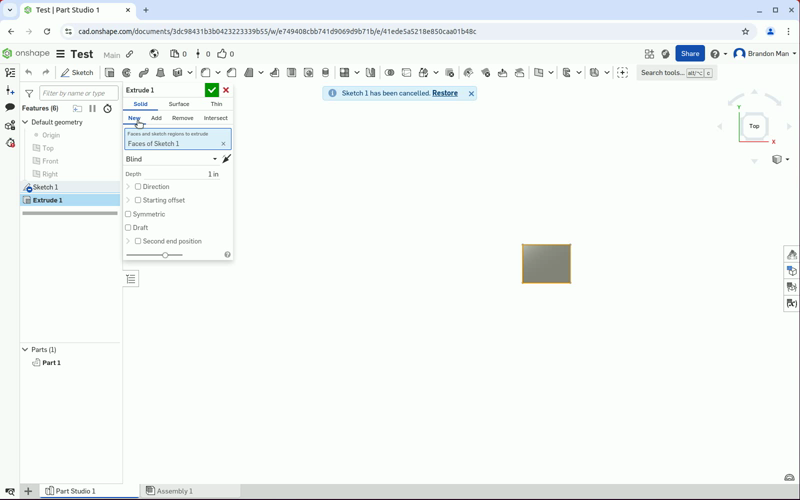
key(tab, 4)
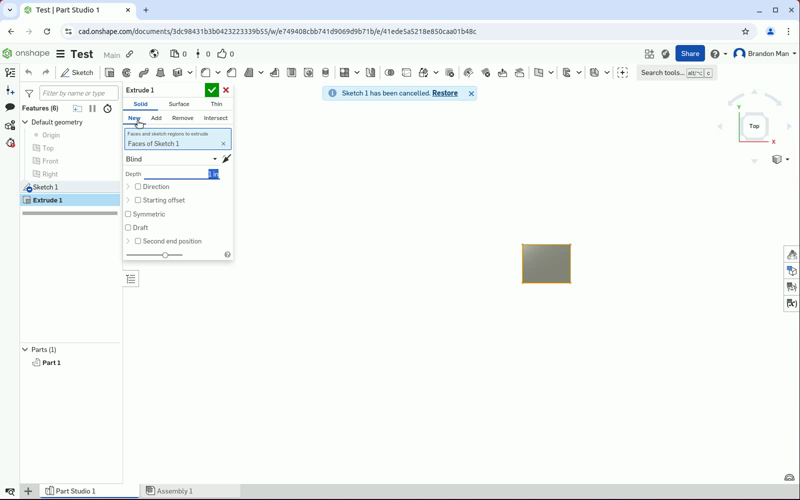
text(7.703)
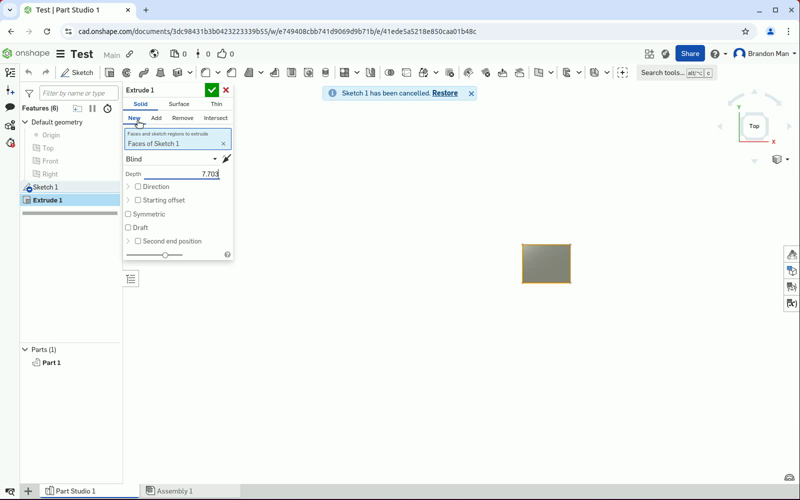
key(enter)
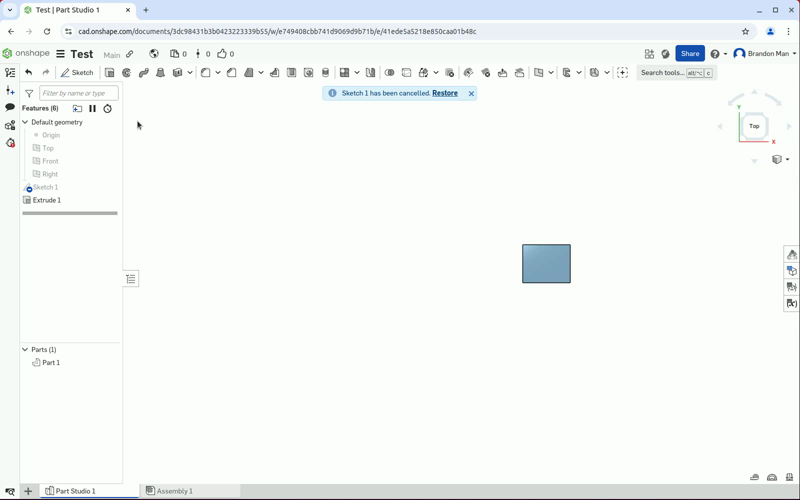
key(shift+h)
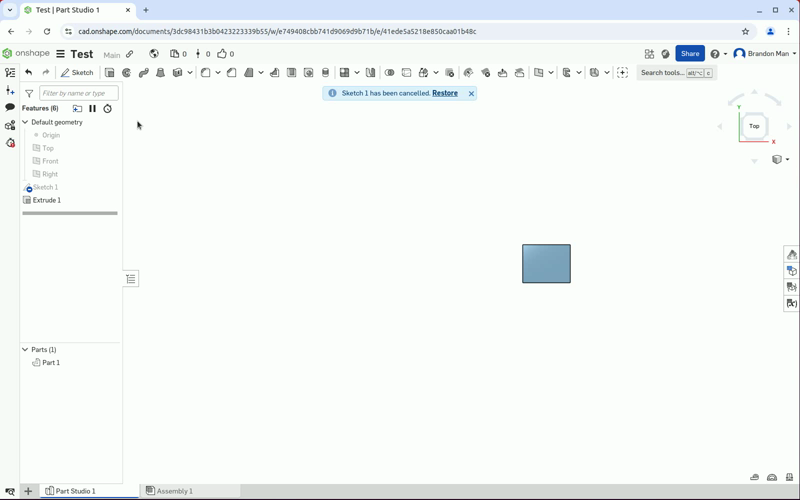
key(shift+h)
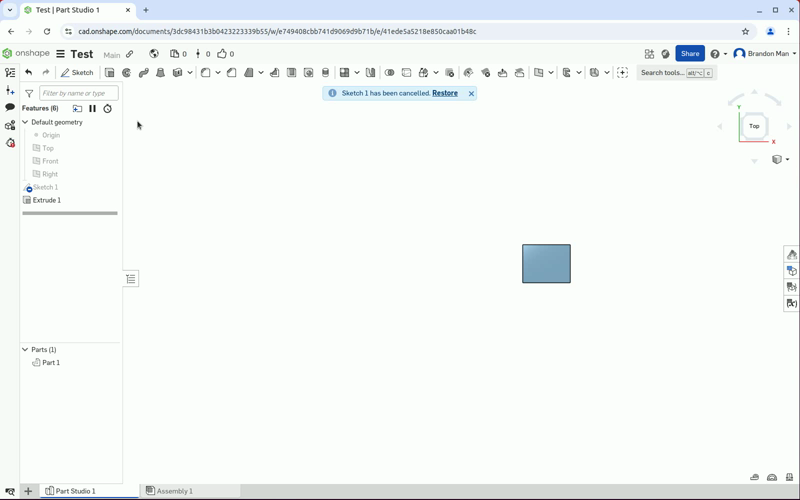
mouse_move(73, 189)
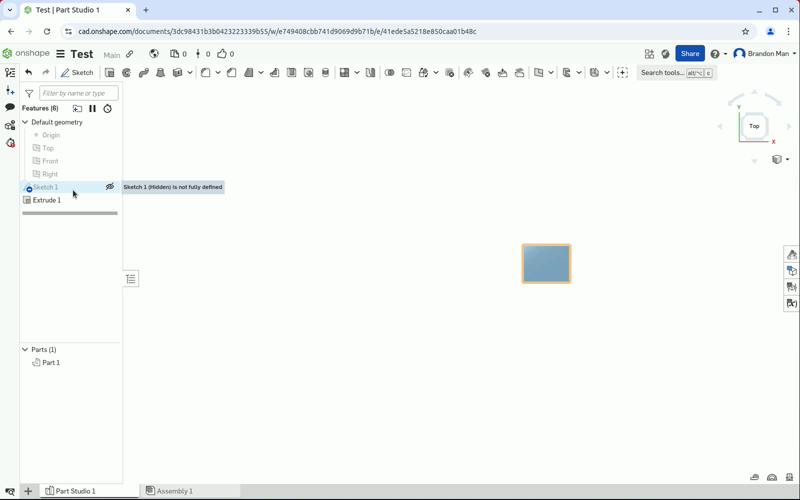
click(73, 189)
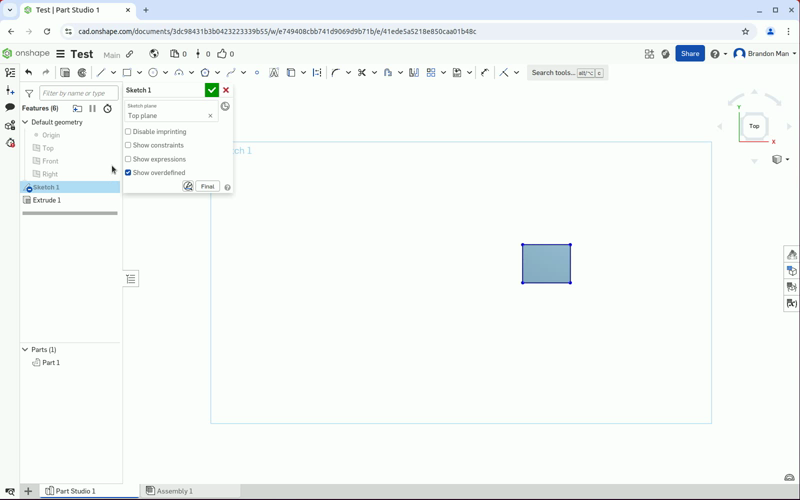
mouse_move(229, 92)
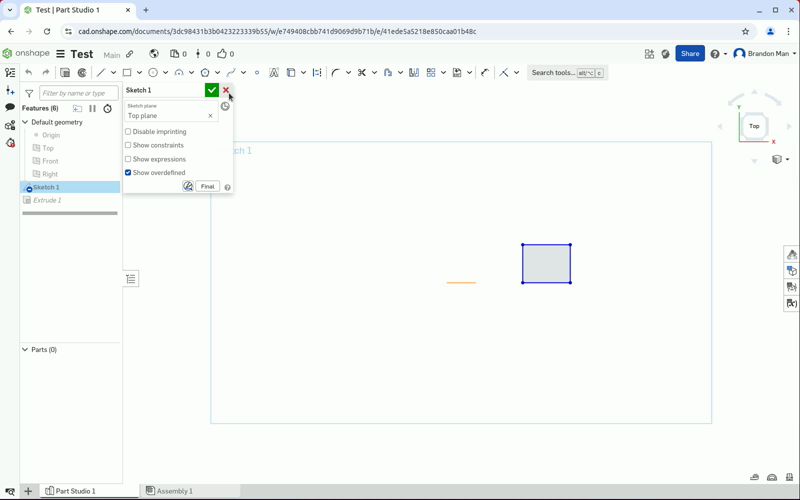
click(229, 92)
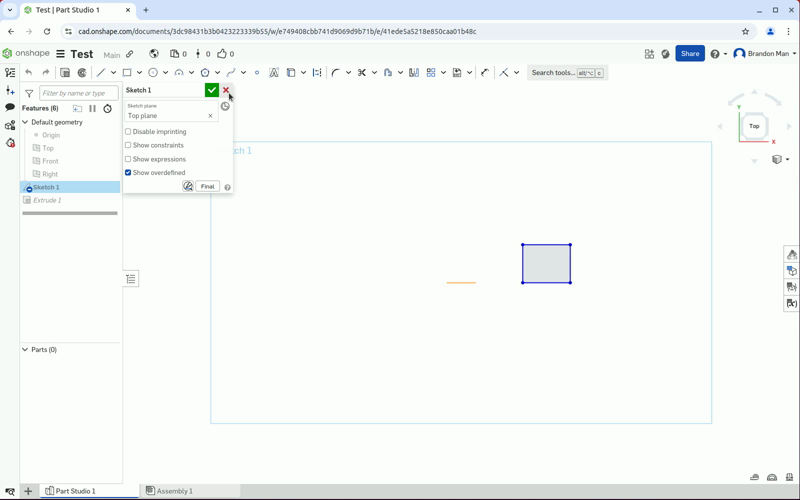
key(shift+s)
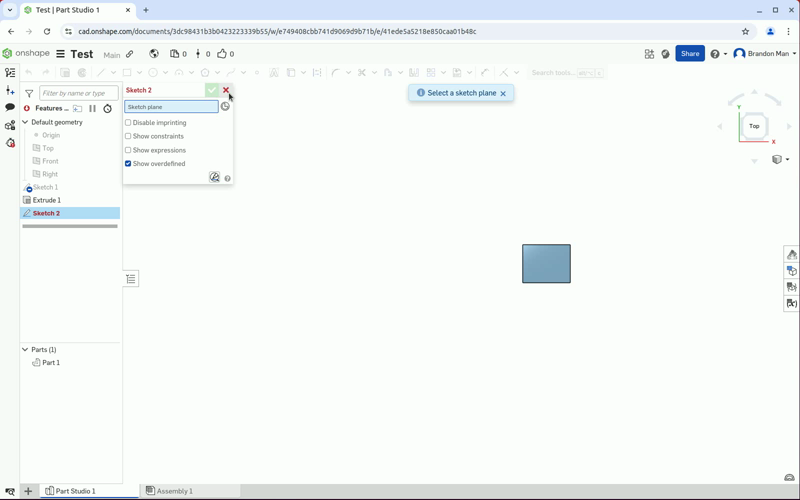
mouse_move(73, 150)
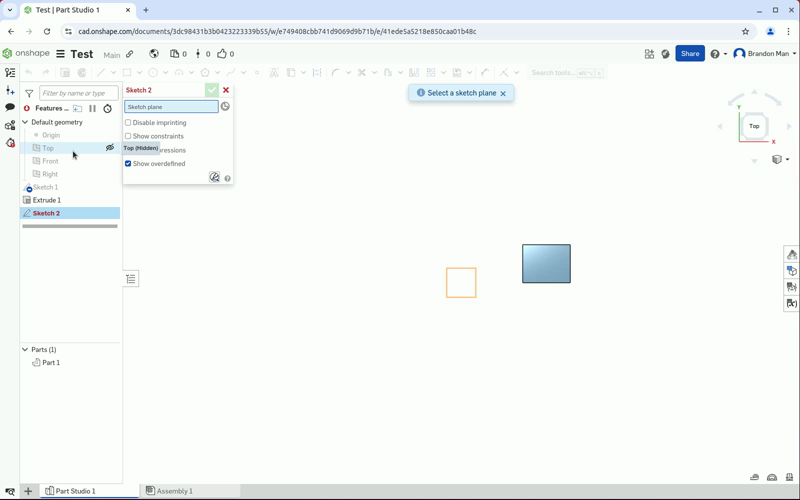
click(73, 150)
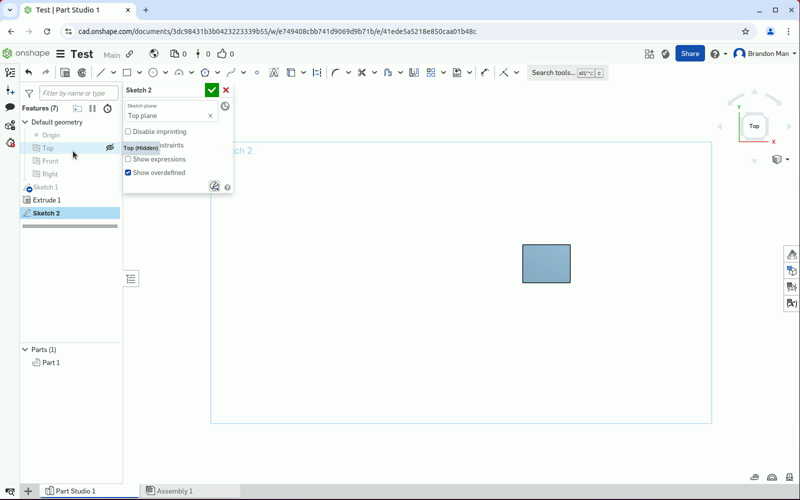
mouse_move(73, 352)
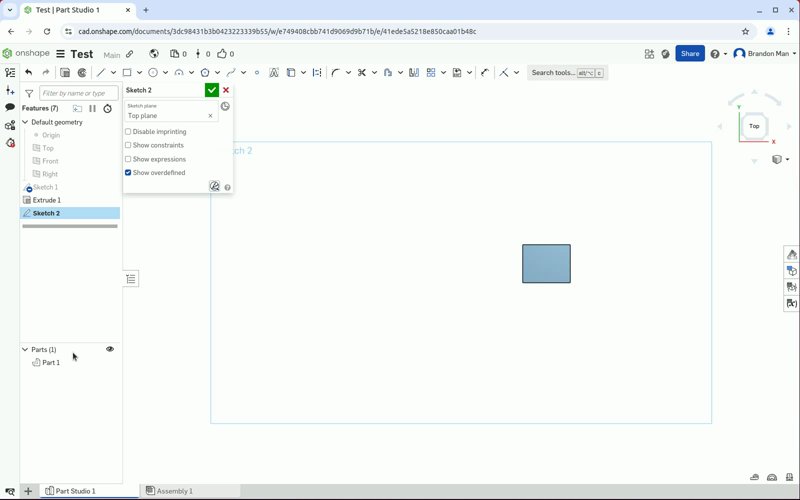
key(y)
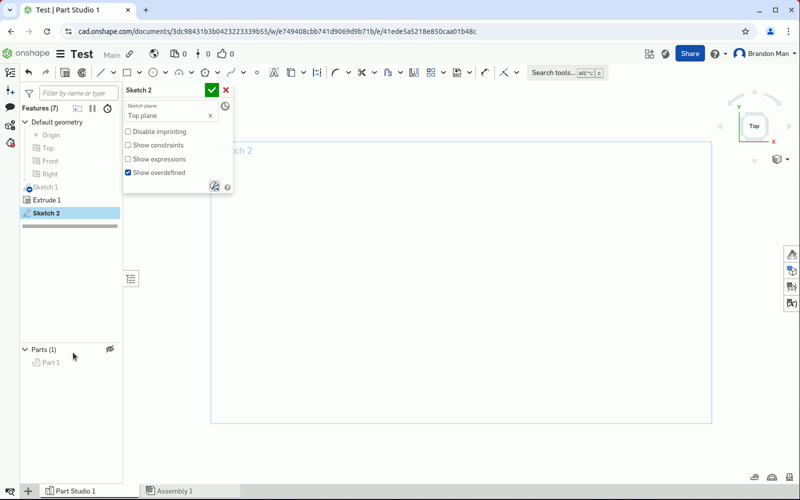
key(l)
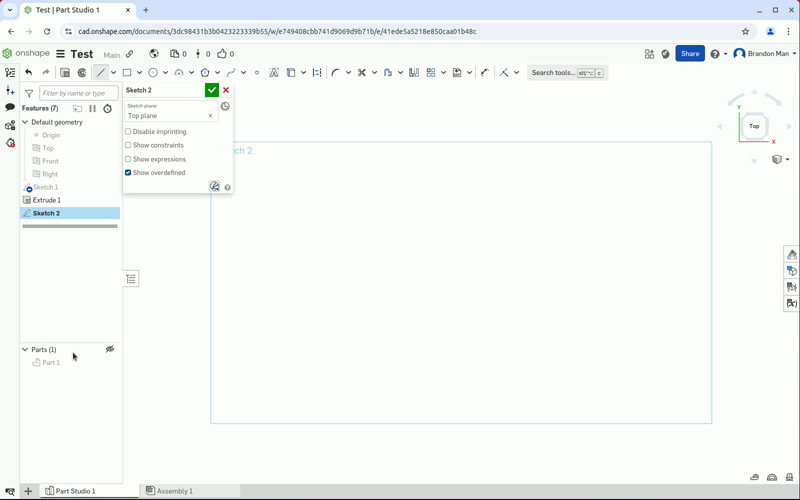
key_down(shift)
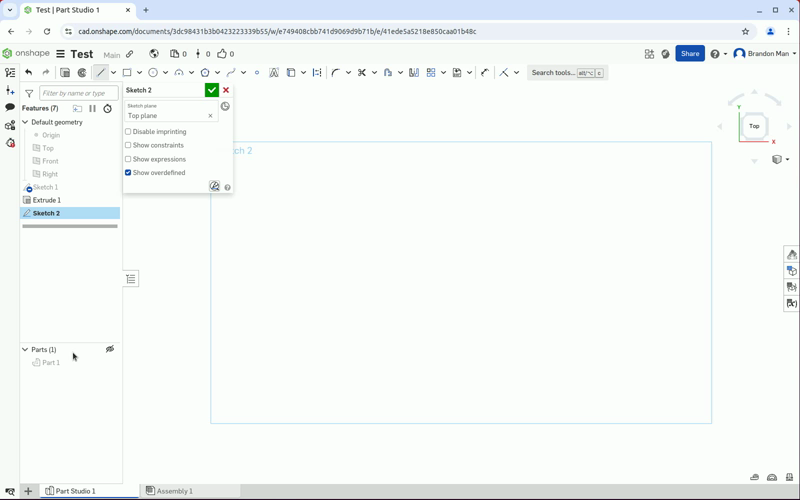
mouse_move(492, 282)
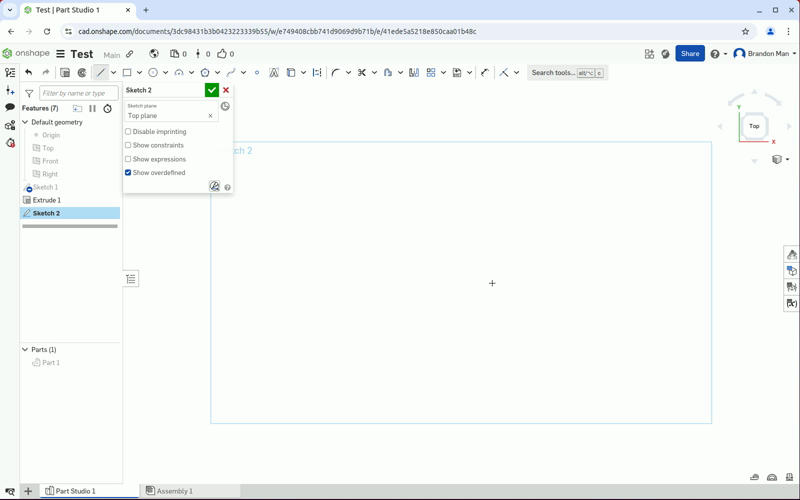
click(492, 282)
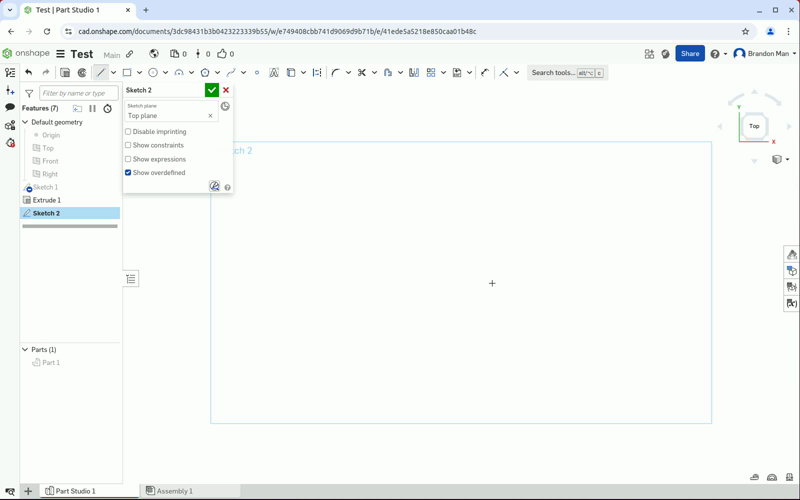
key_up(shift)
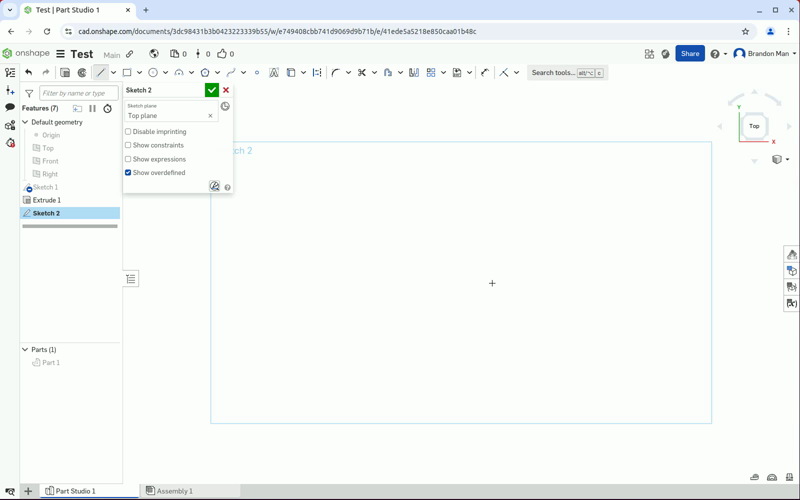
key_down(shift)
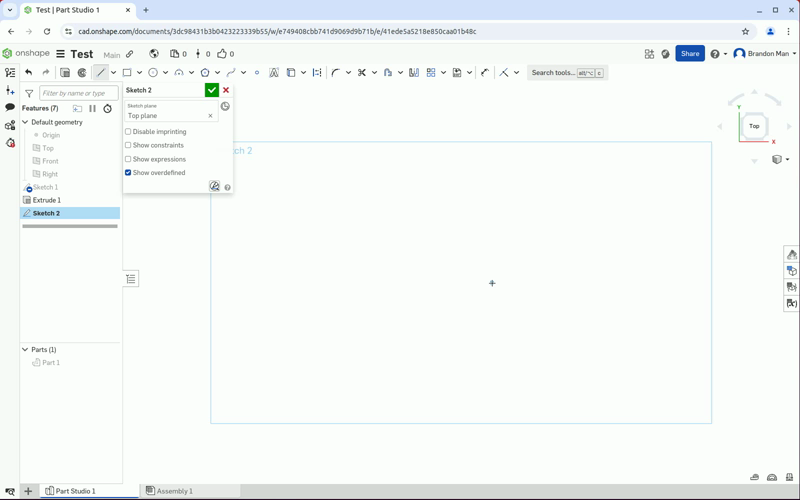
mouse_move(522, 282)
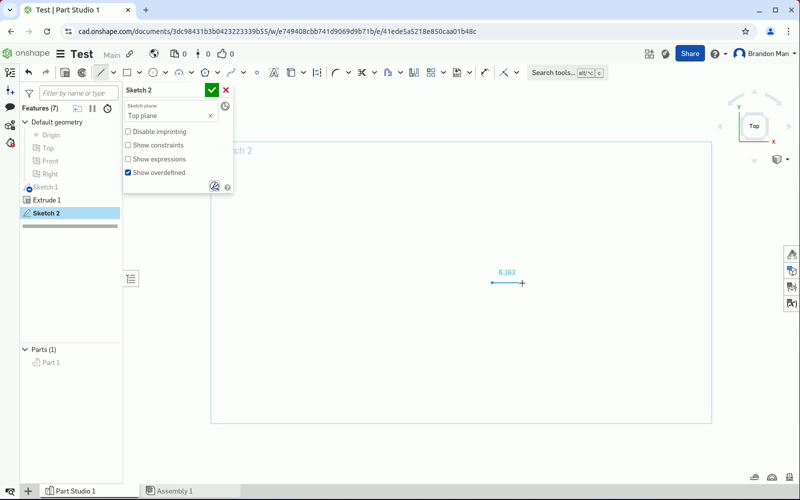
mouse_move(524, 282)
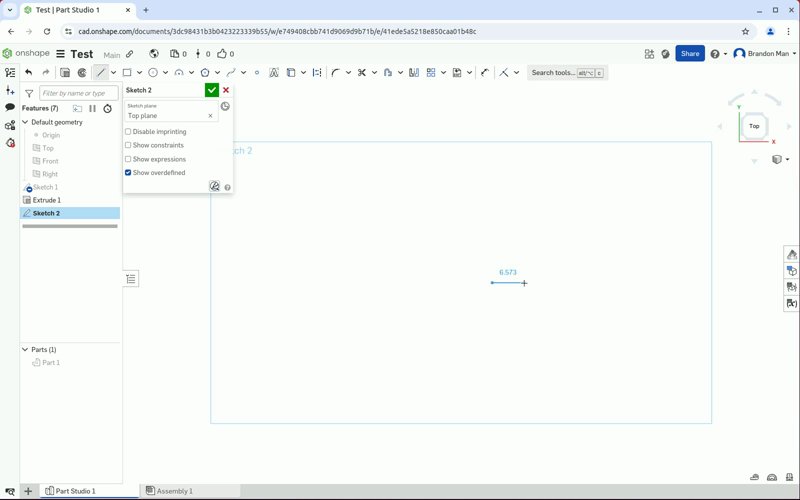
click(524, 282)
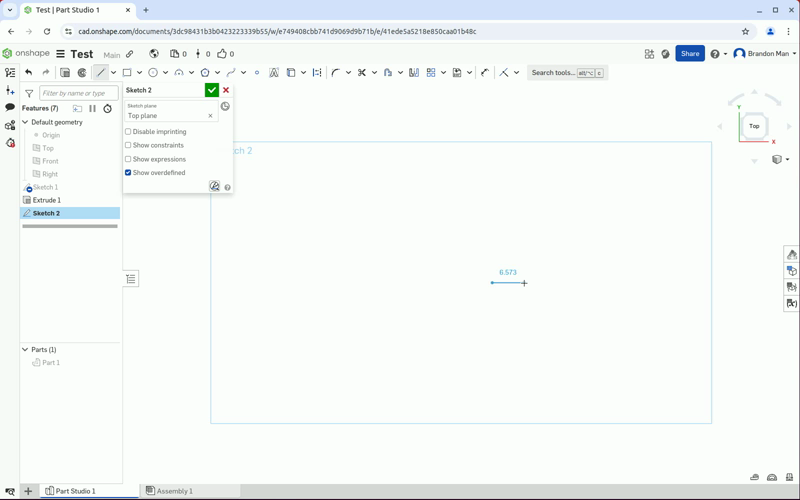
key_up(shift)
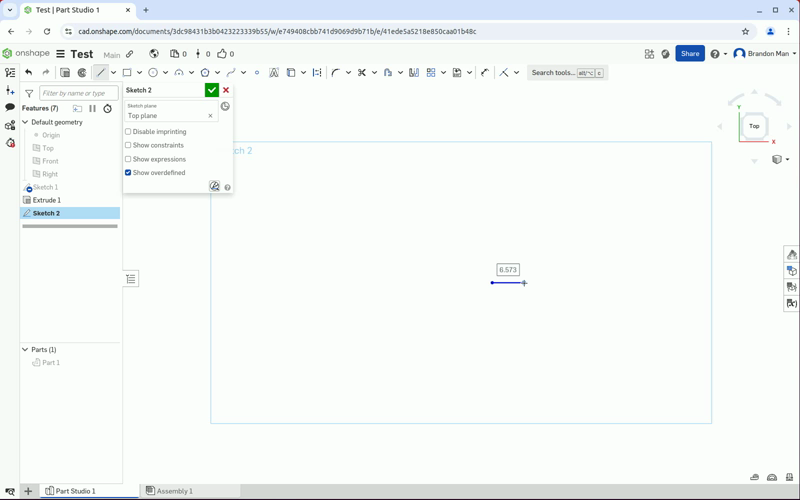
key_down(shift)
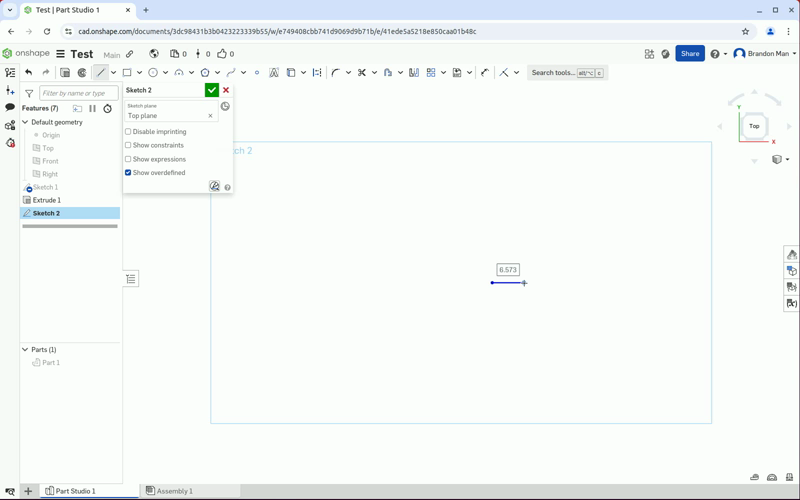
mouse_move(554, 282)
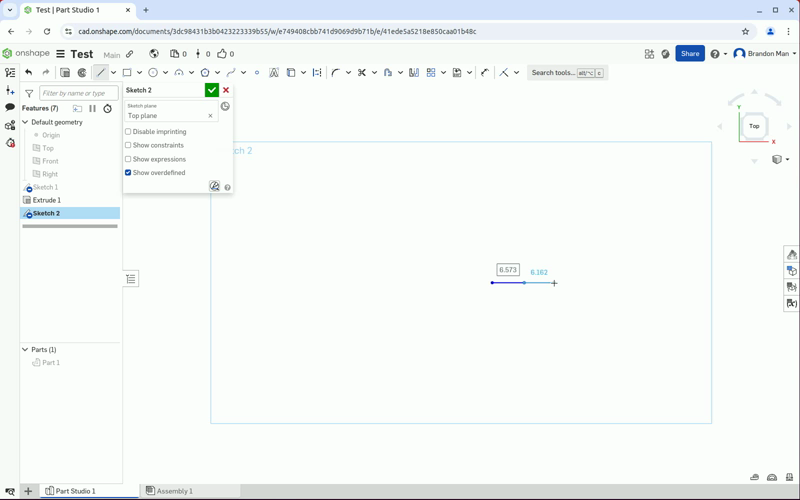
mouse_move(524, 244)
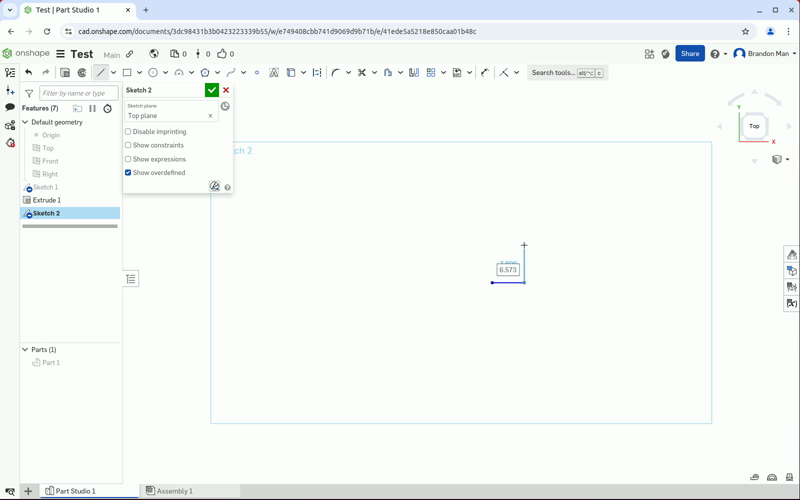
click(524, 244)
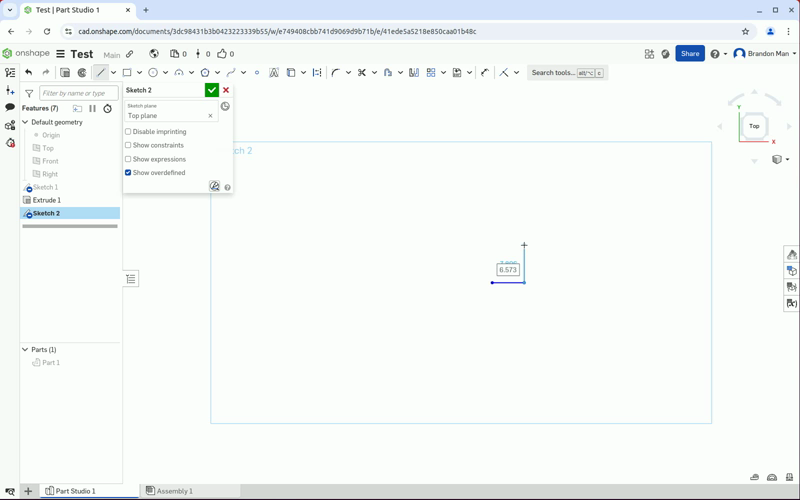
key_up(shift)
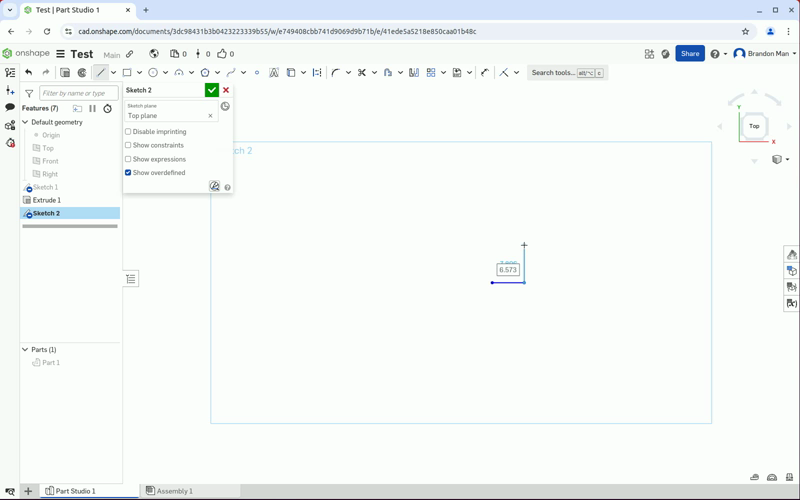
key_down(shift)
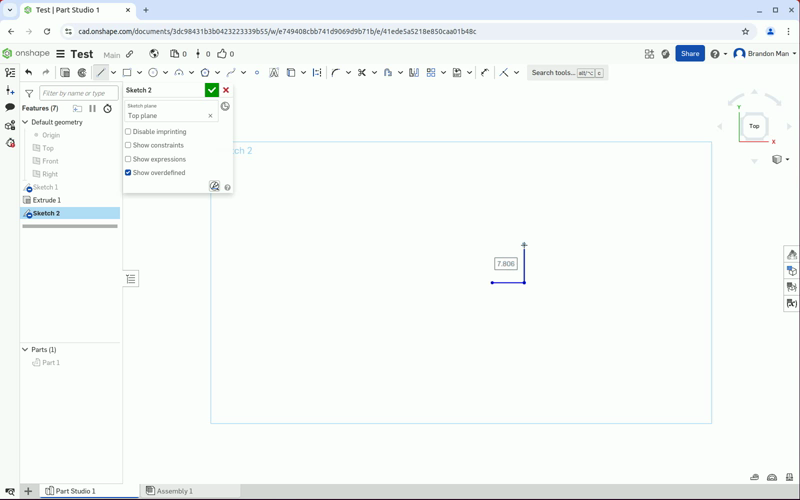
mouse_move(554, 244)
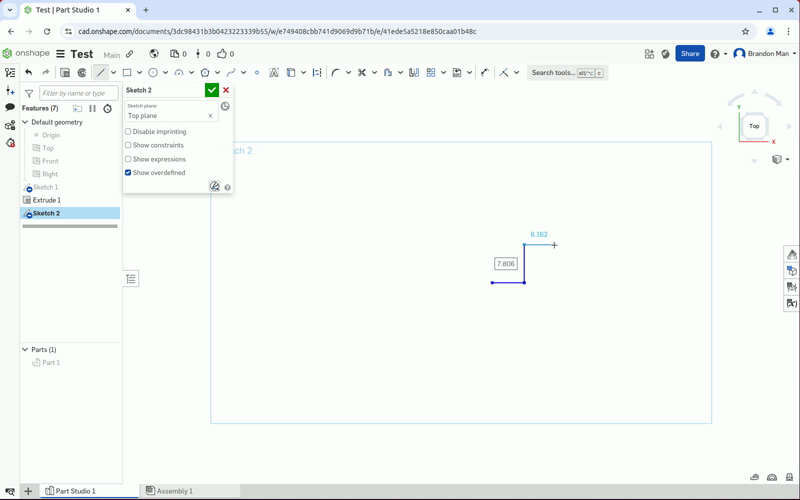
mouse_move(571, 244)
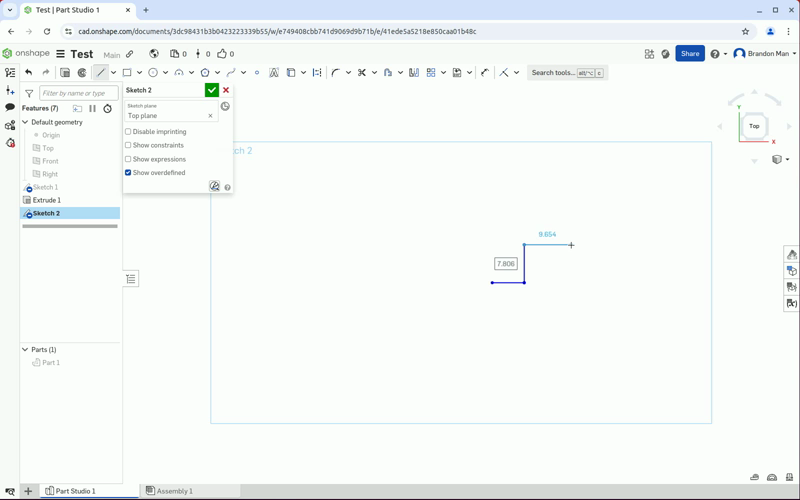
click(571, 244)
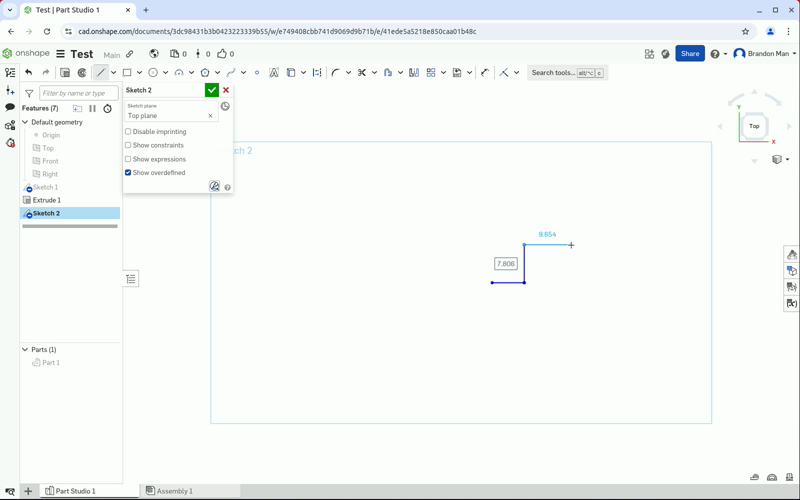
key_up(shift)
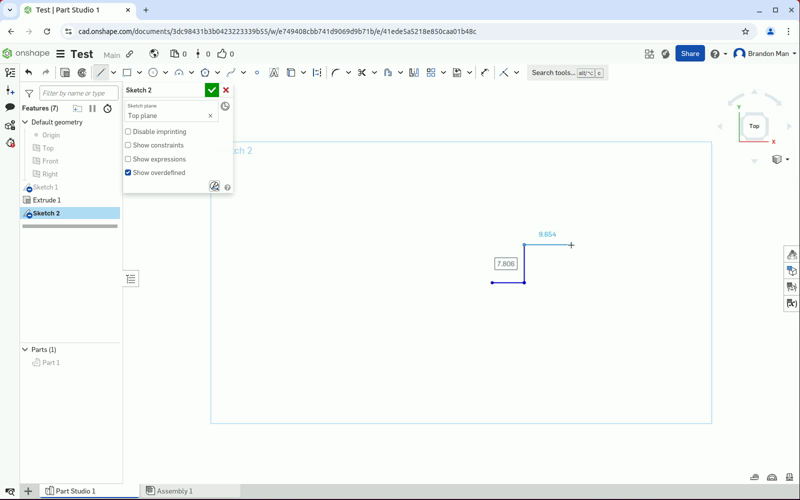
key_down(shift)
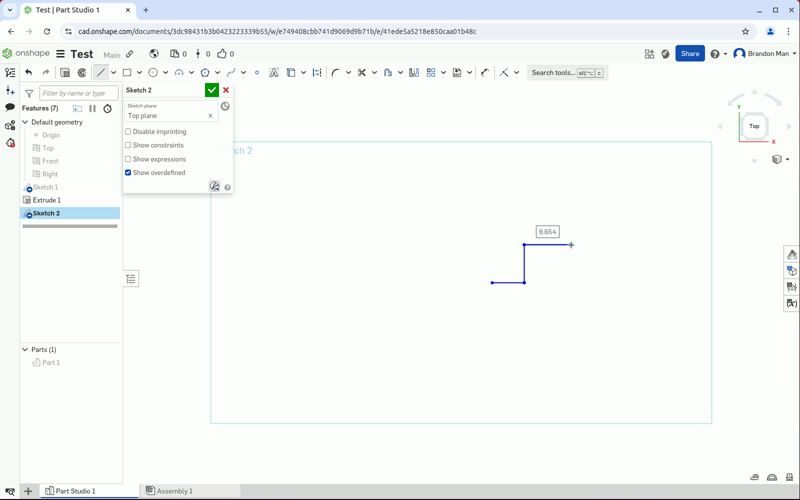
mouse_move(589, 244)
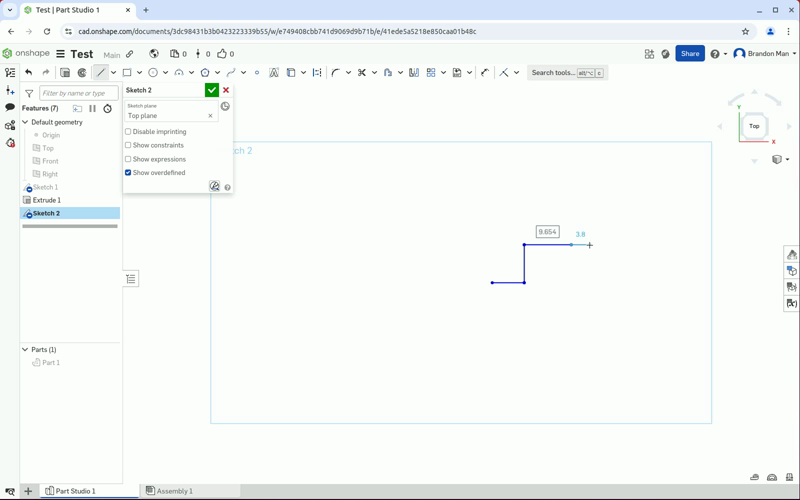
mouse_move(571, 207)
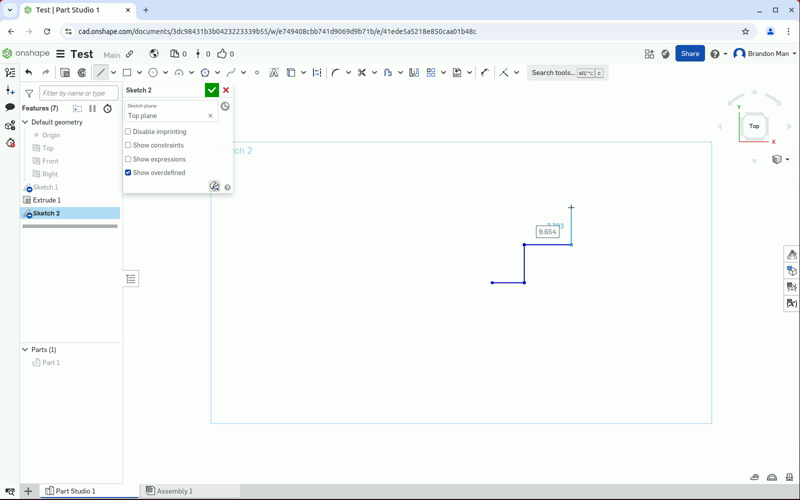
click(571, 207)
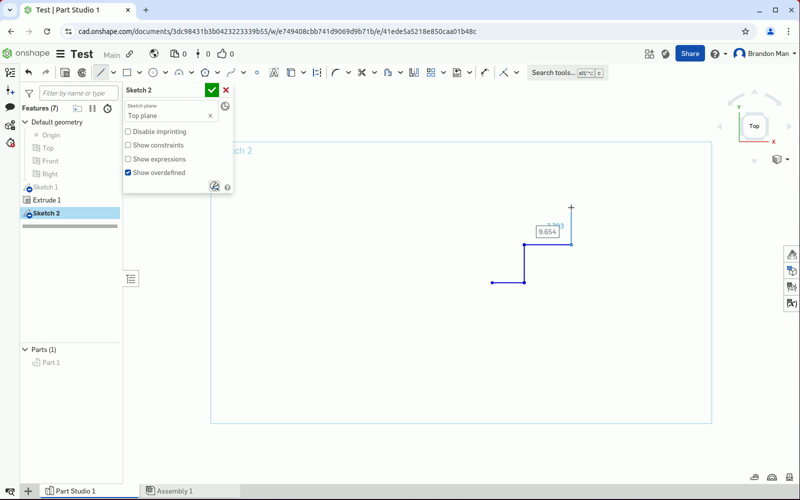
key_up(shift)
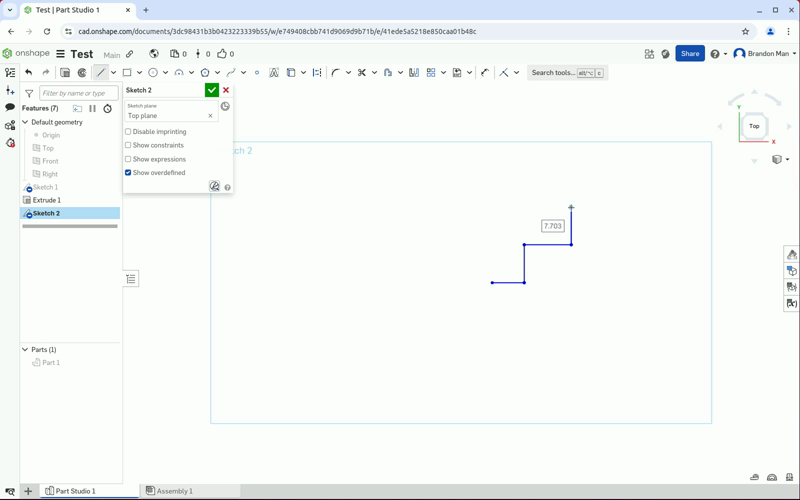
key_down(shift)
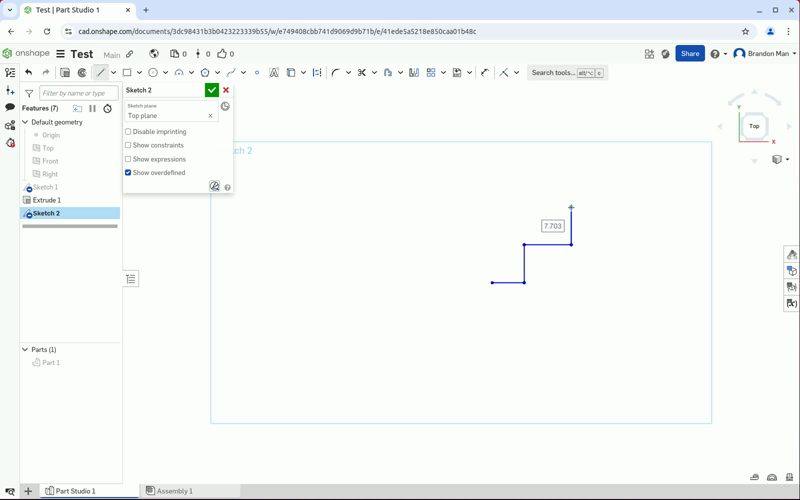
mouse_move(492, 207)
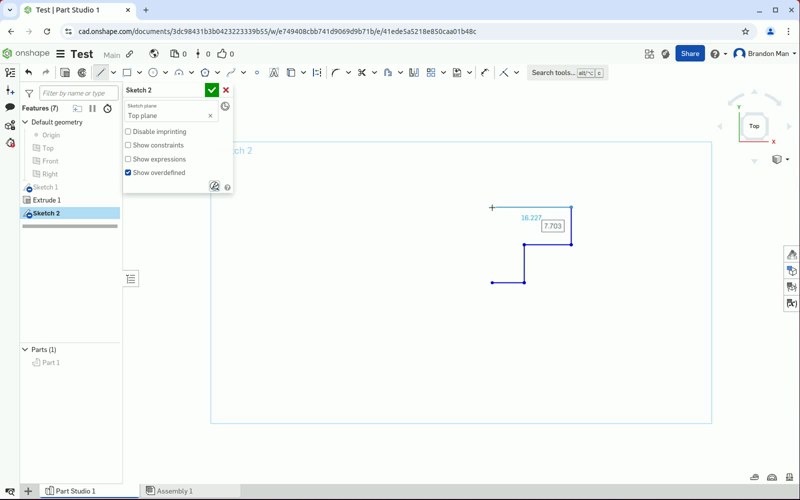
click(492, 207)
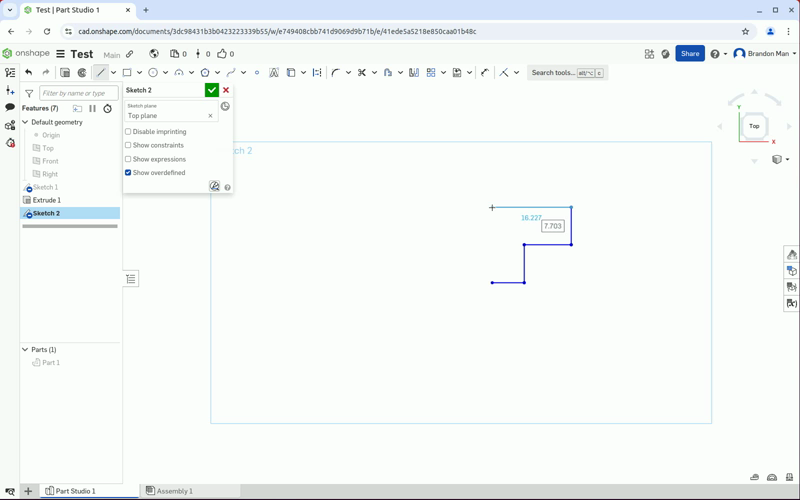
key_up(shift)
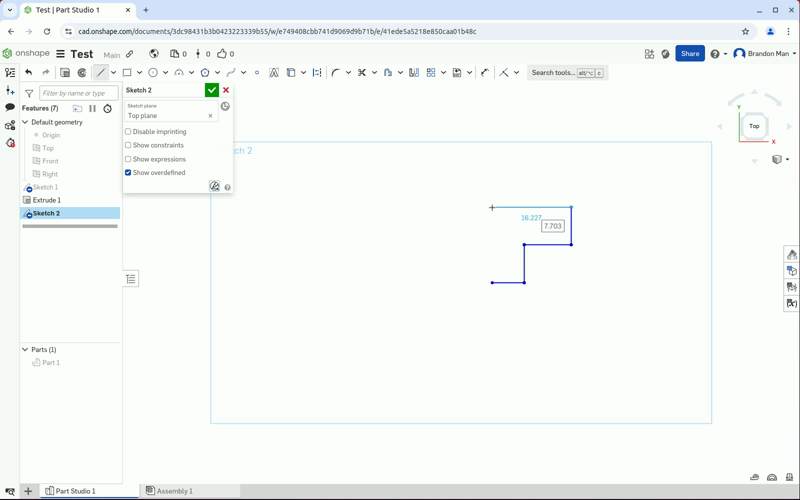
key_down(shift)
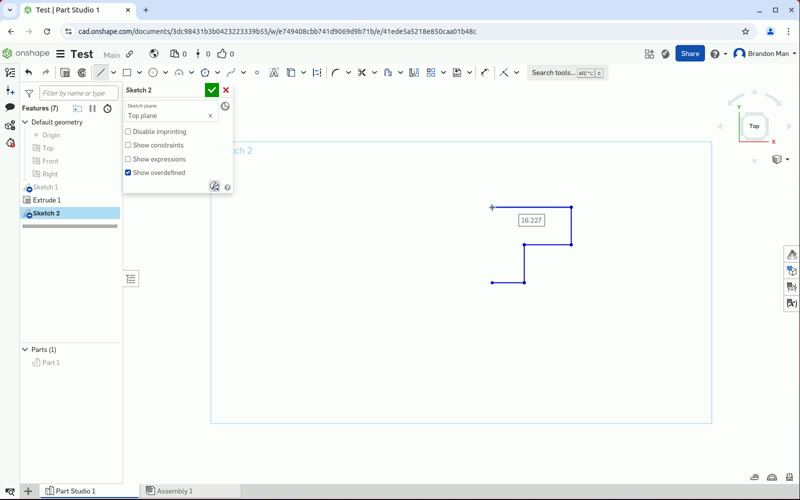
mouse_move(492, 282)
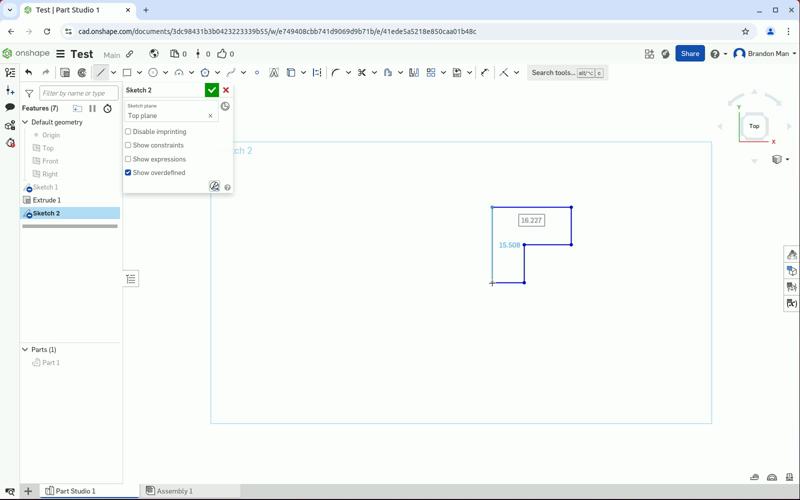
key_up(shift)
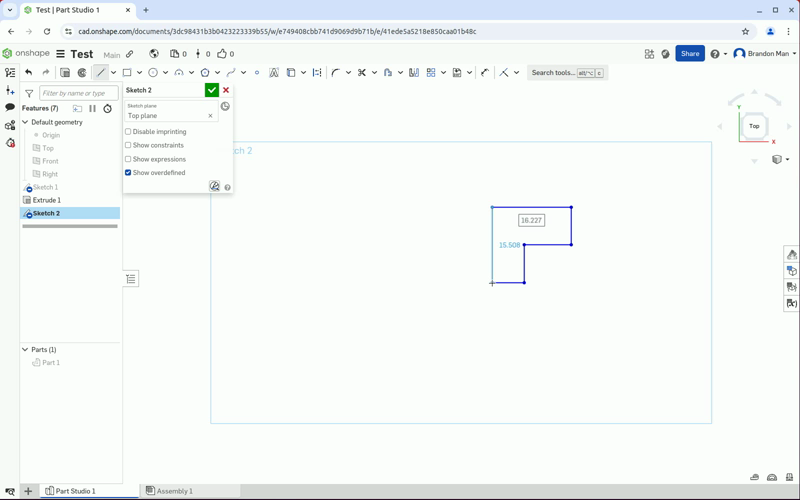
click(492, 282)
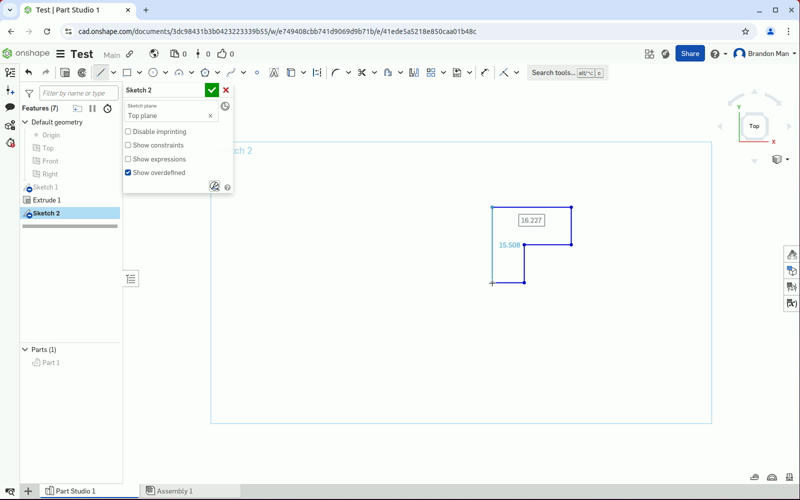
key(esc)
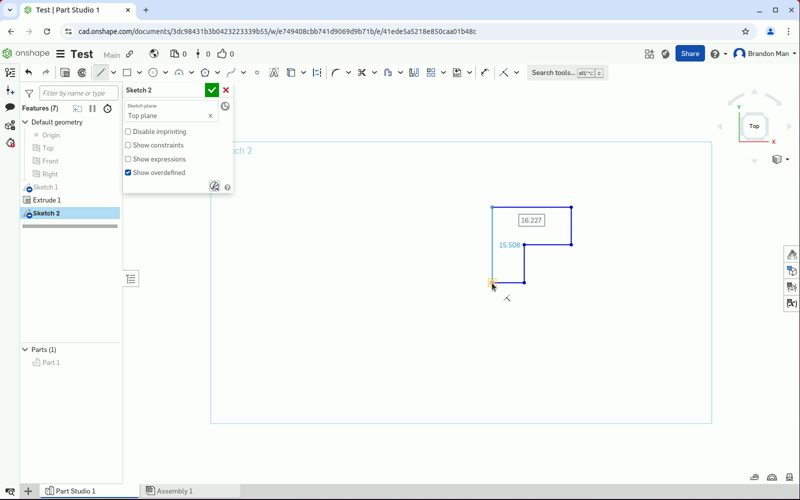
mouse_move(510, 215)
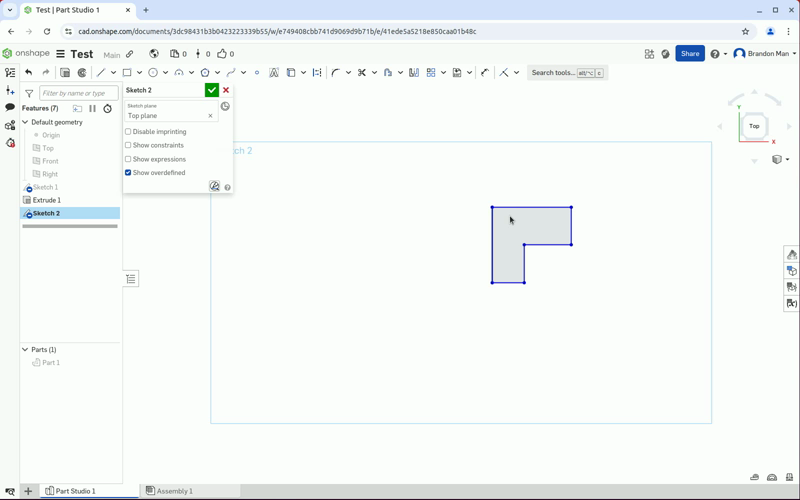
click(510, 215)
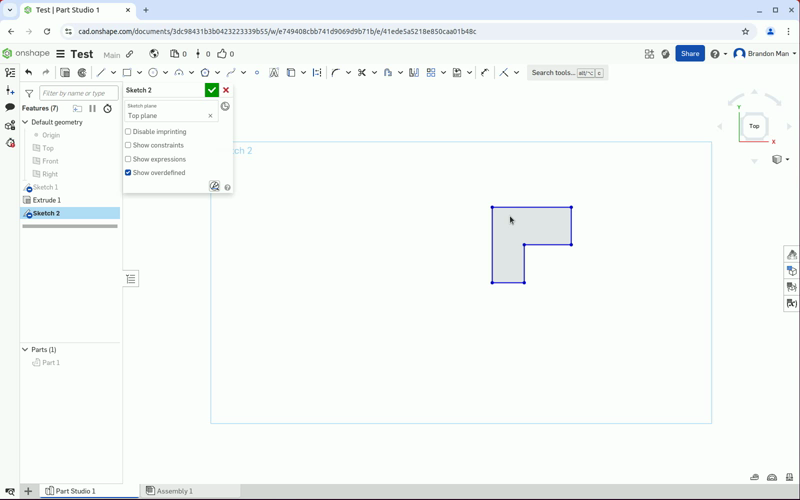
mouse_move(73, 352)
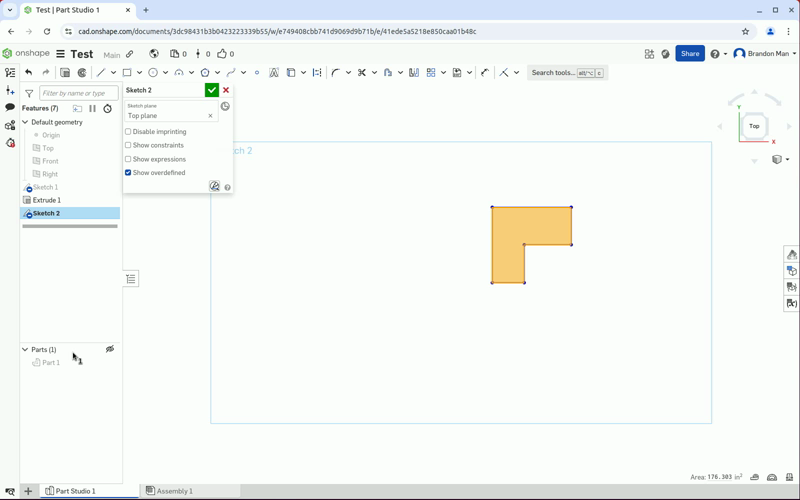
key(shift+y)
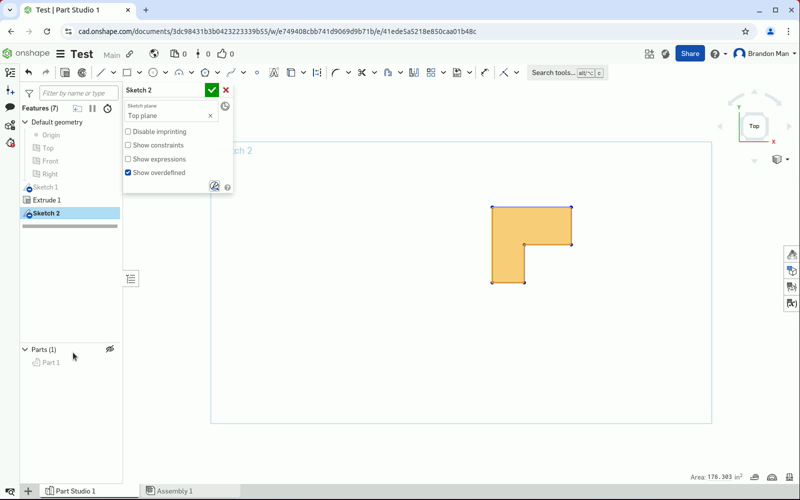
key(shift+e)
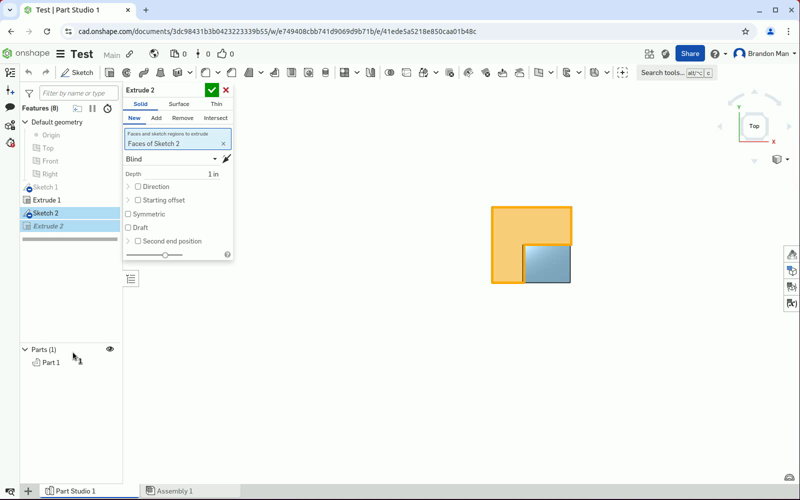
mouse_move(143, 106)
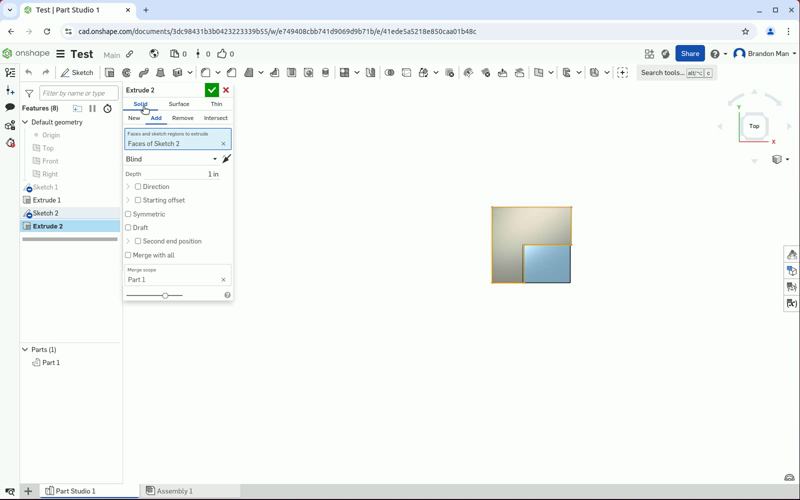
click(143, 106)
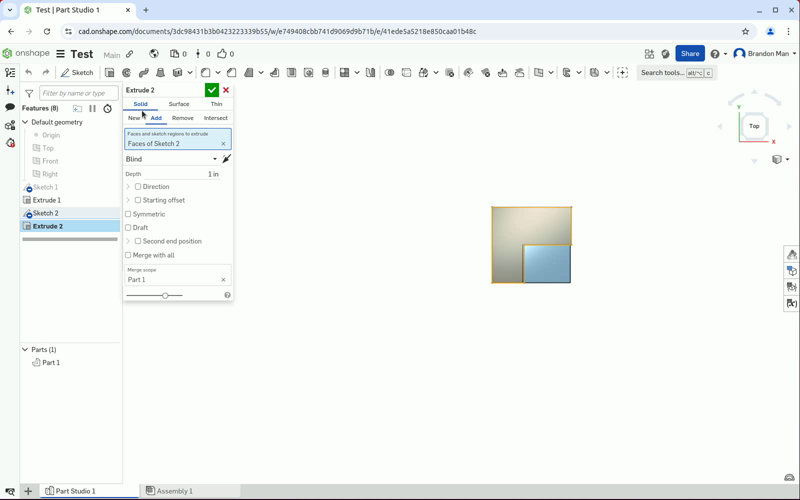
mouse_move(137, 120)
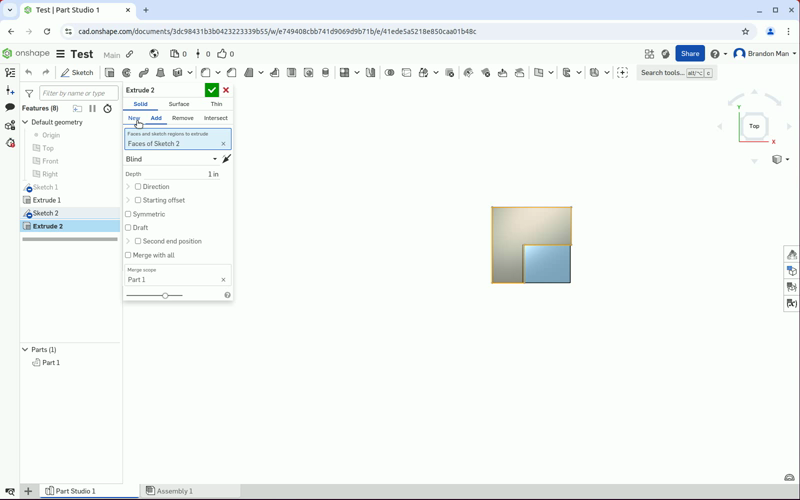
click(137, 120)
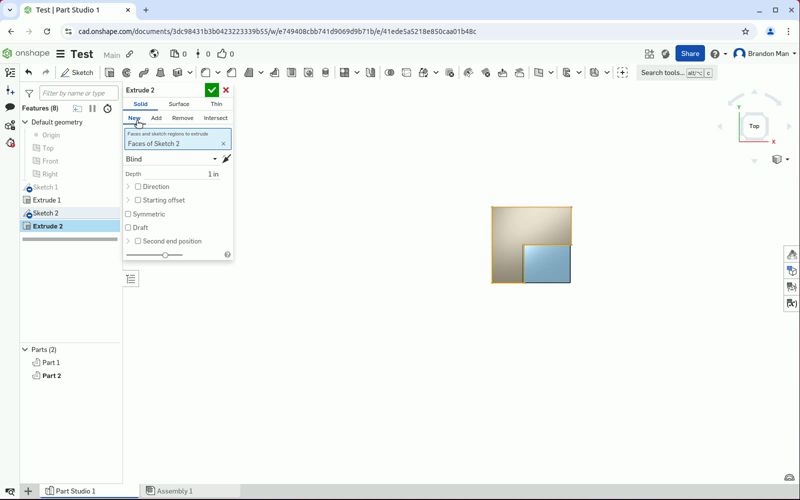
key(tab, 4)
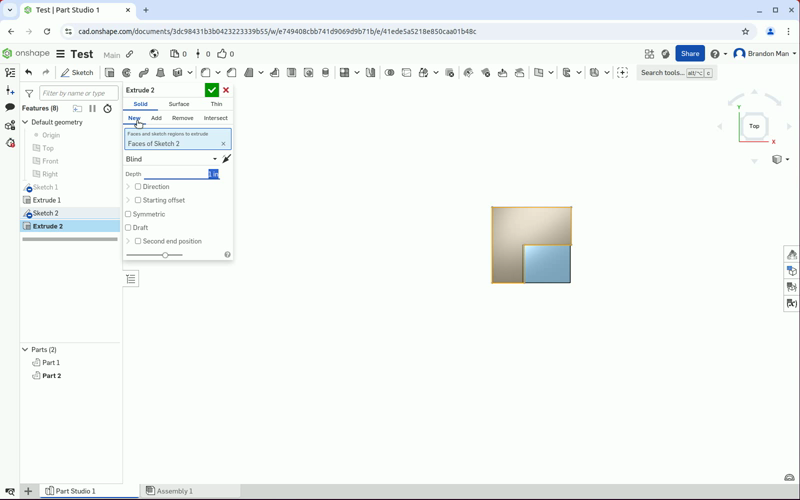
text(15.405)
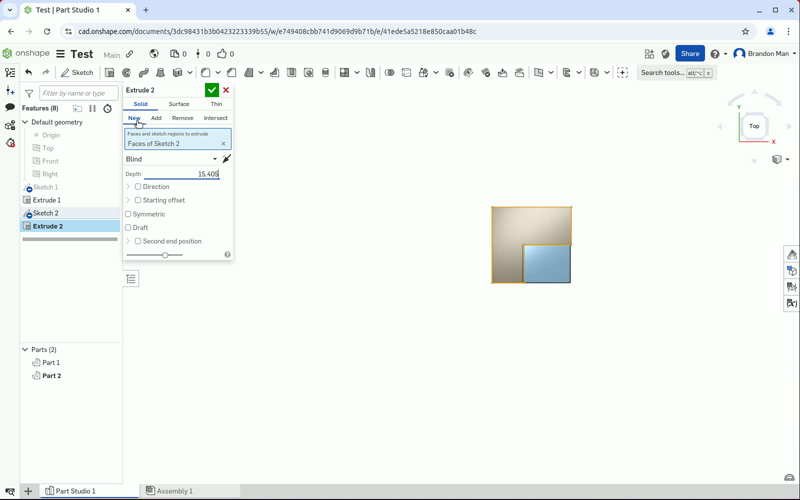
key(enter)
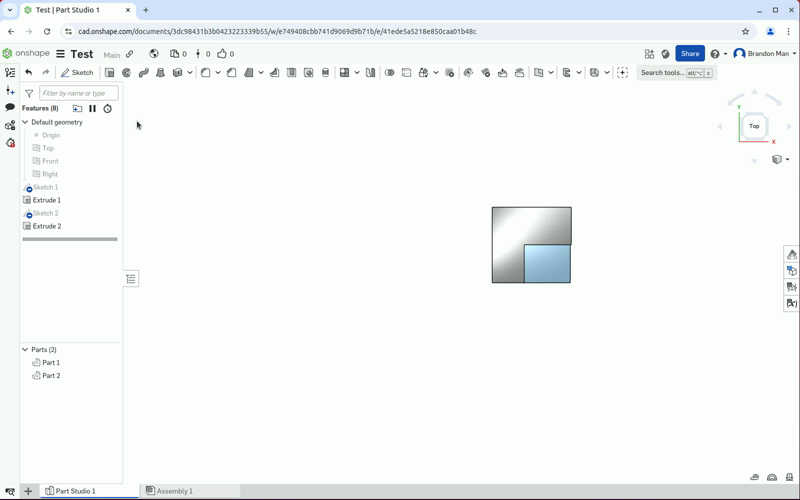
key(shift+h)
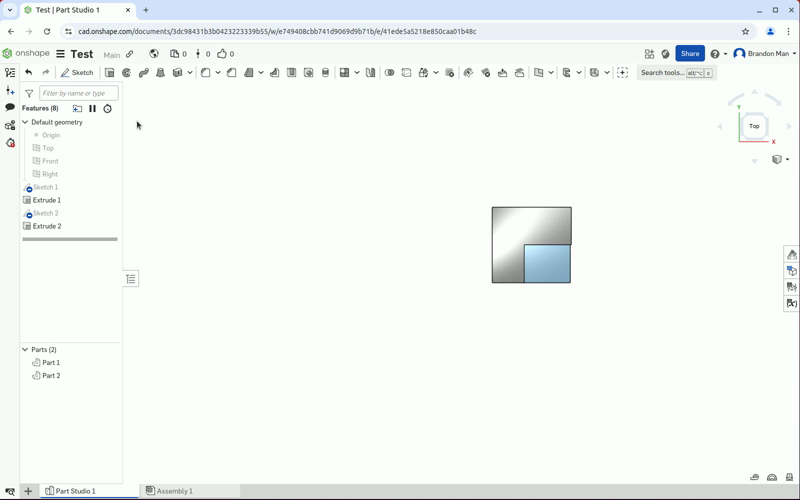
key(shift+h)
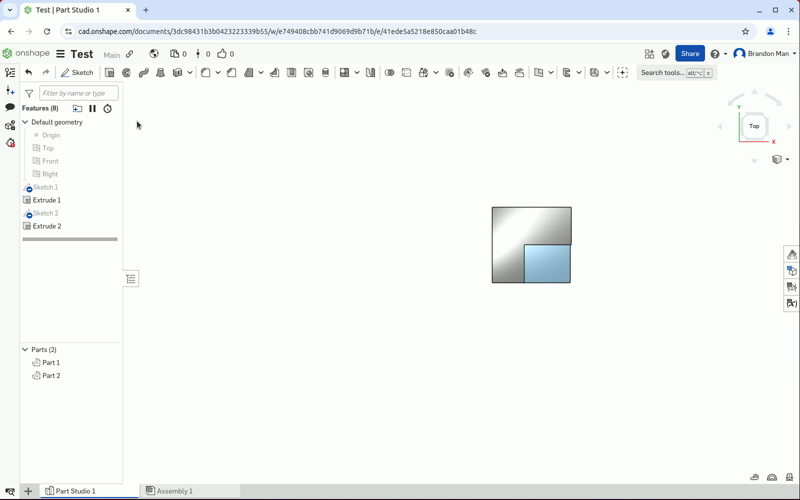
mouse_move(73, 189)
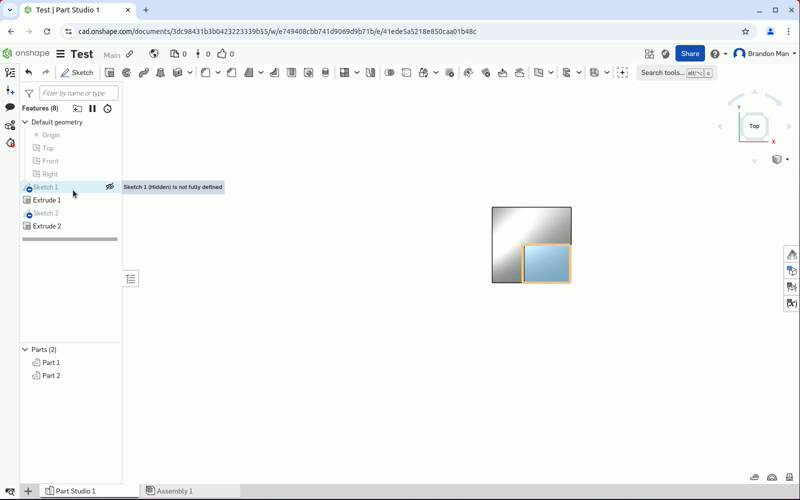
click(73, 189)
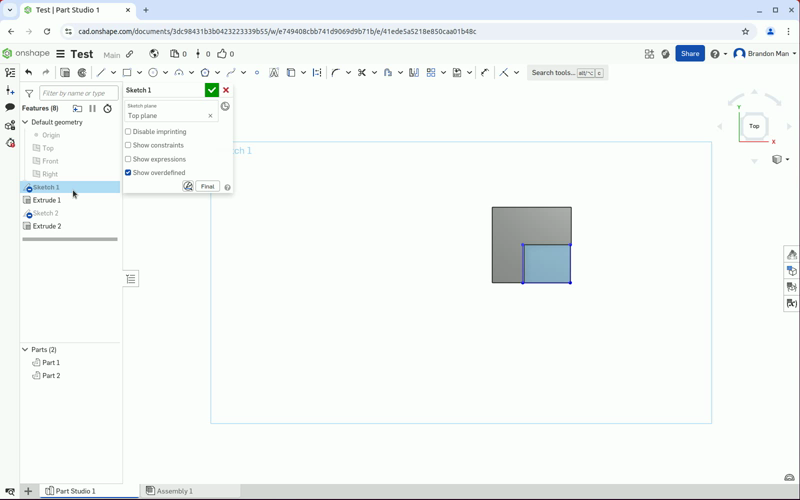
mouse_move(229, 92)
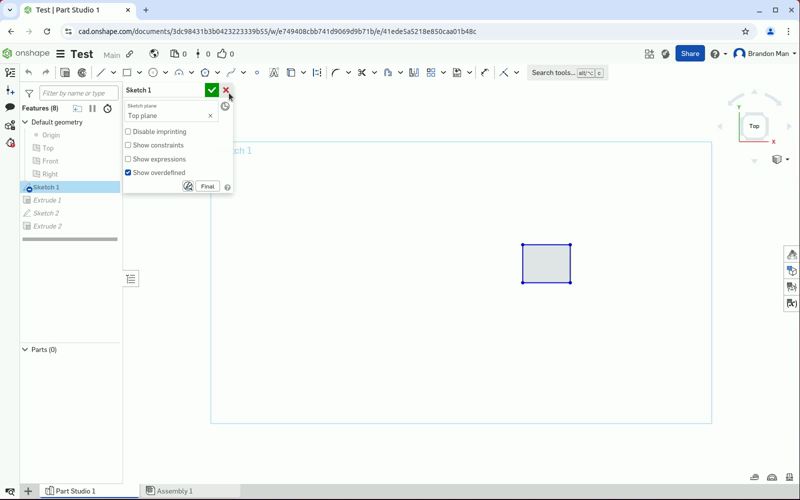
click(229, 92)
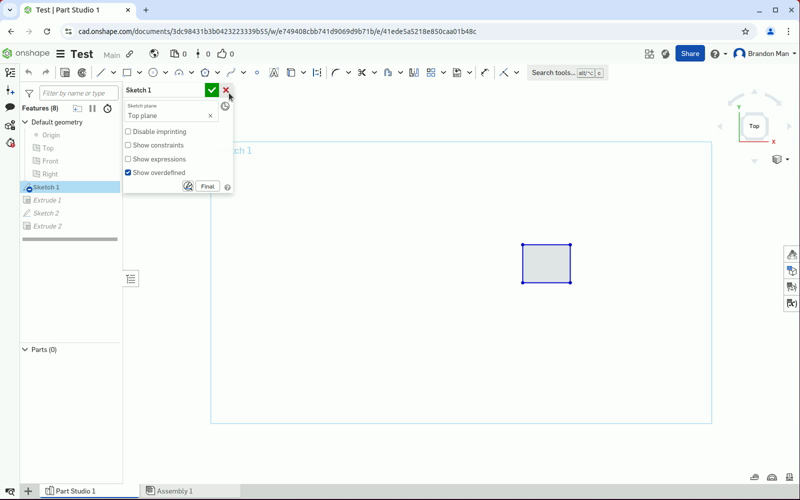
key(shift+s)
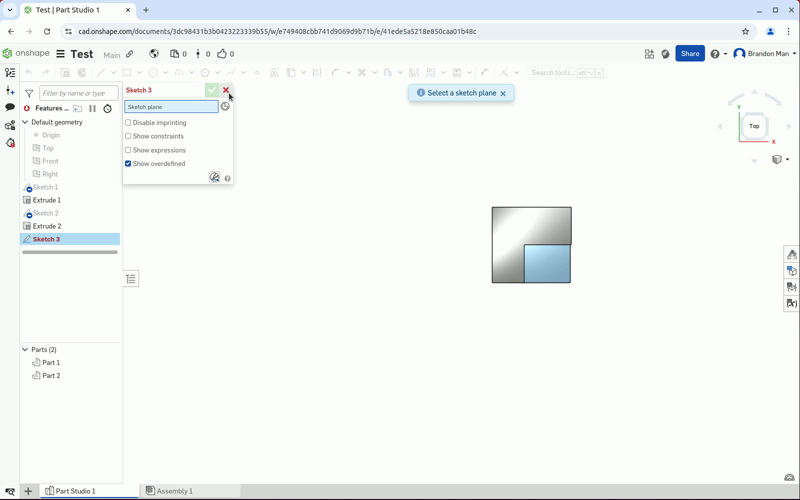
mouse_move(73, 150)
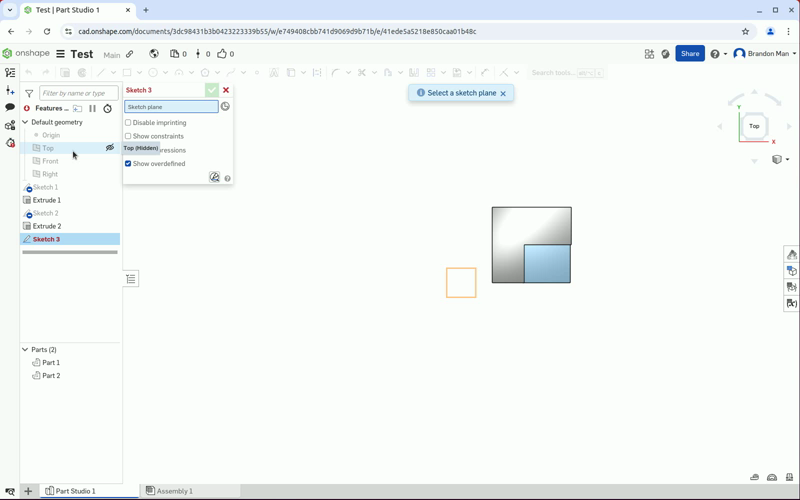
click(73, 150)
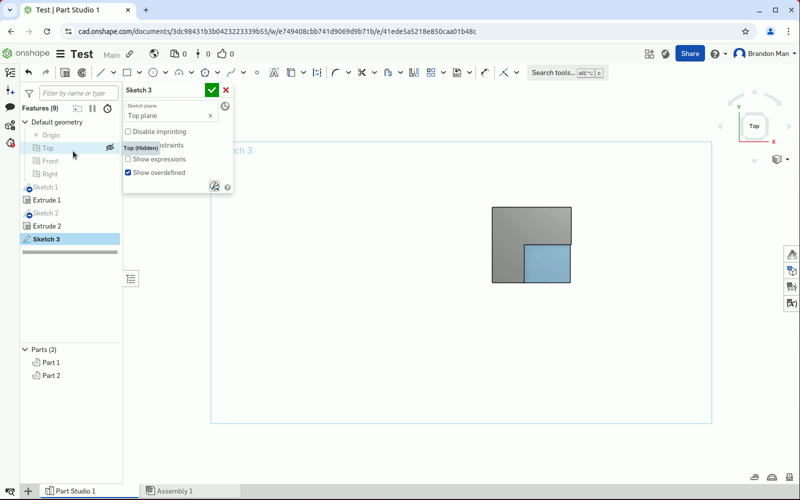
mouse_move(73, 352)
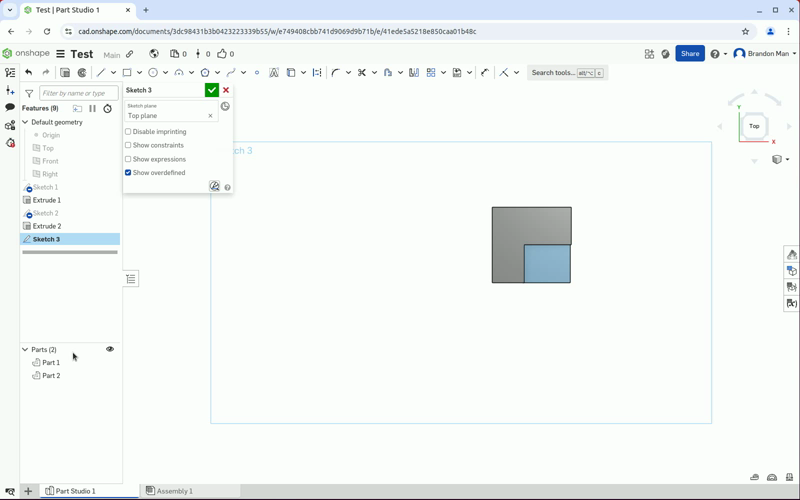
key(y)
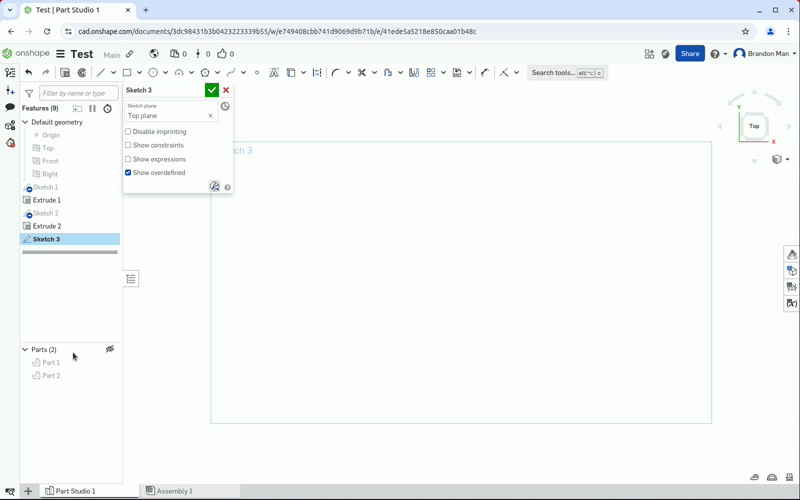
key(l)
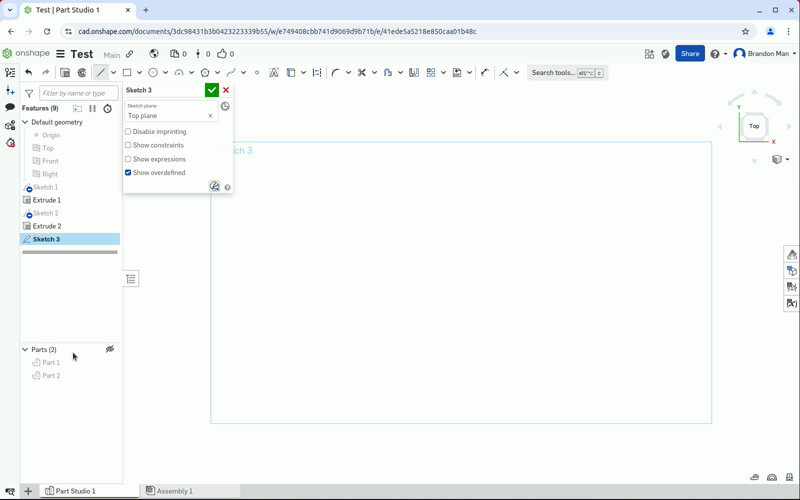
key_down(shift)
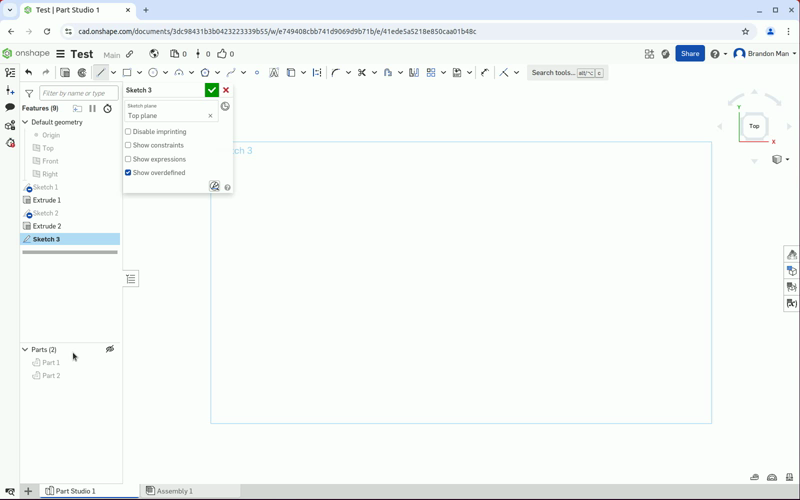
mouse_move(460, 282)
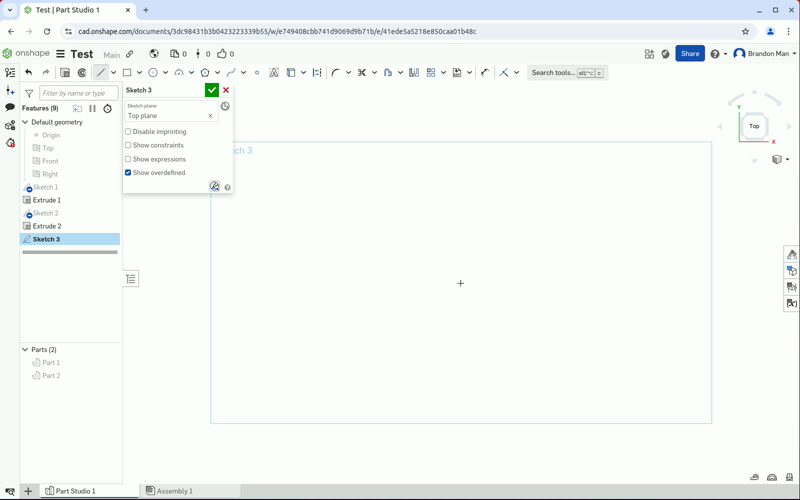
click(460, 282)
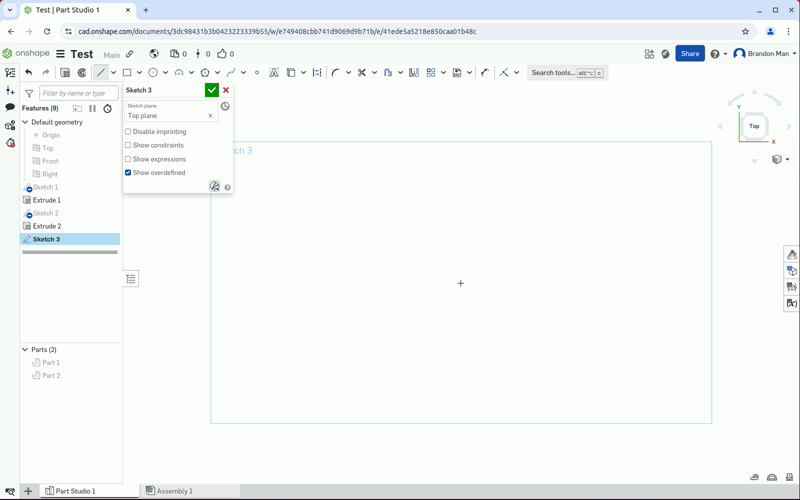
key_up(shift)
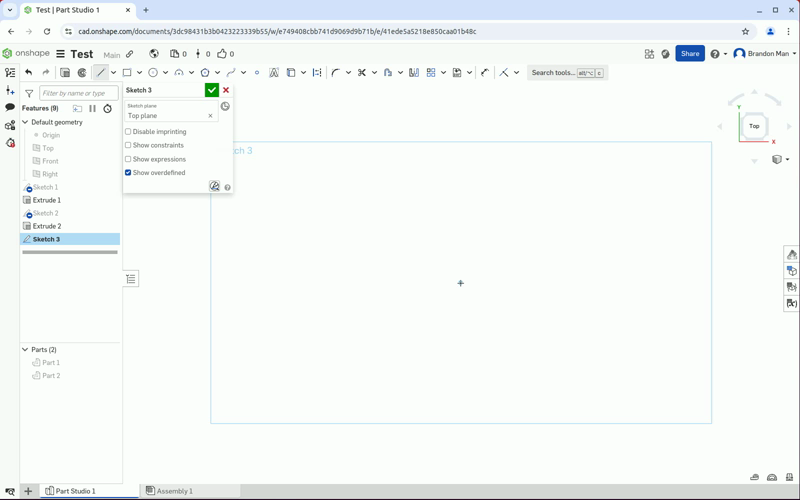
key_down(shift)
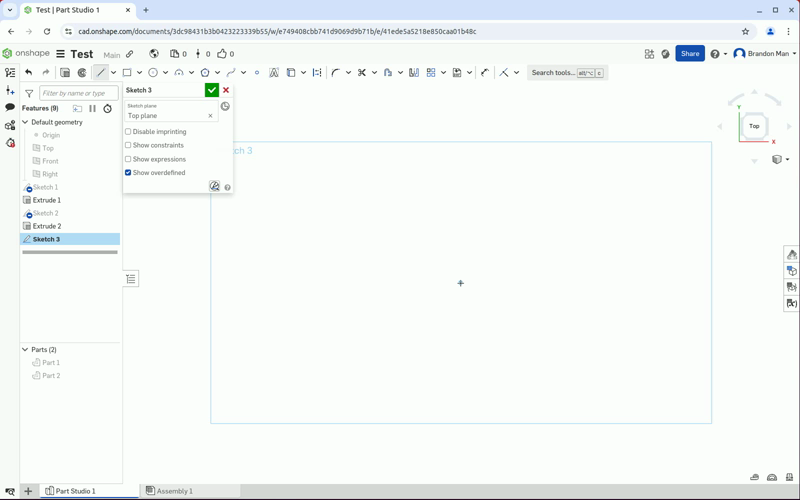
mouse_move(490, 282)
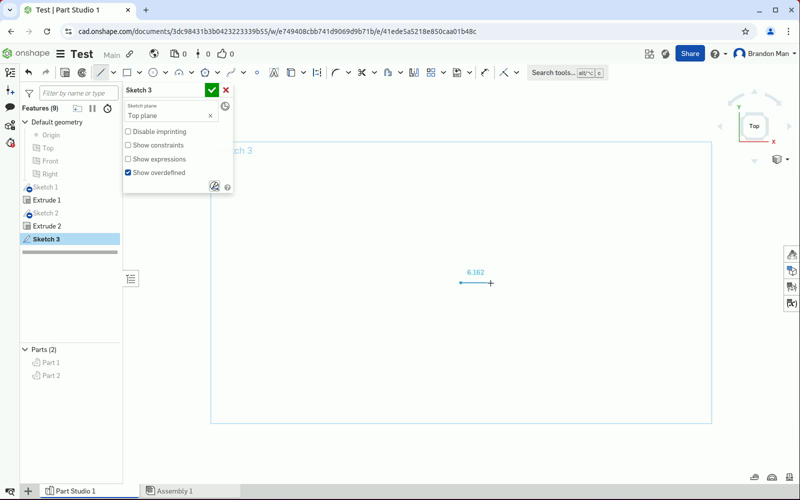
mouse_move(491, 282)
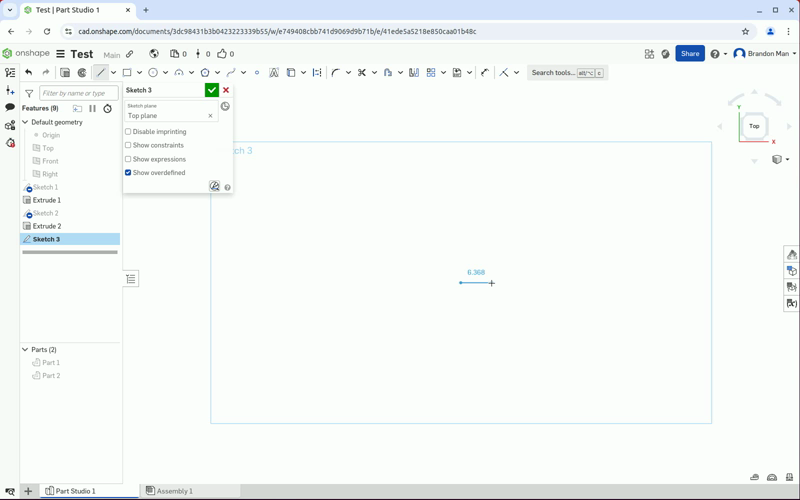
click(491, 282)
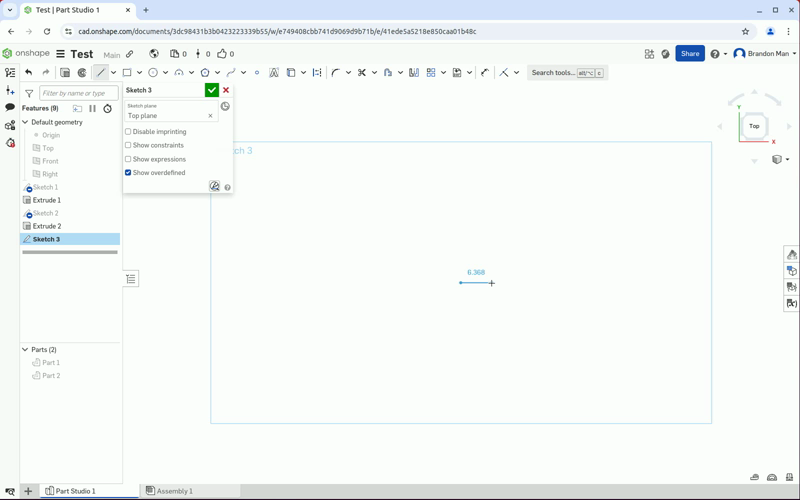
key_up(shift)
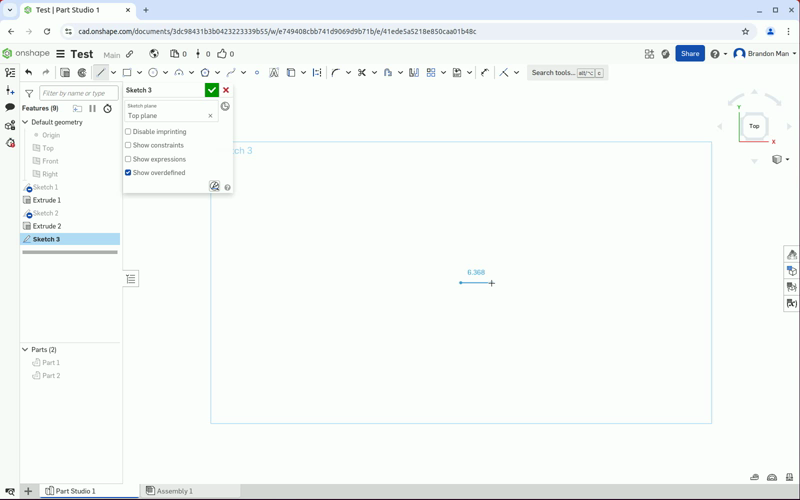
key_down(shift)
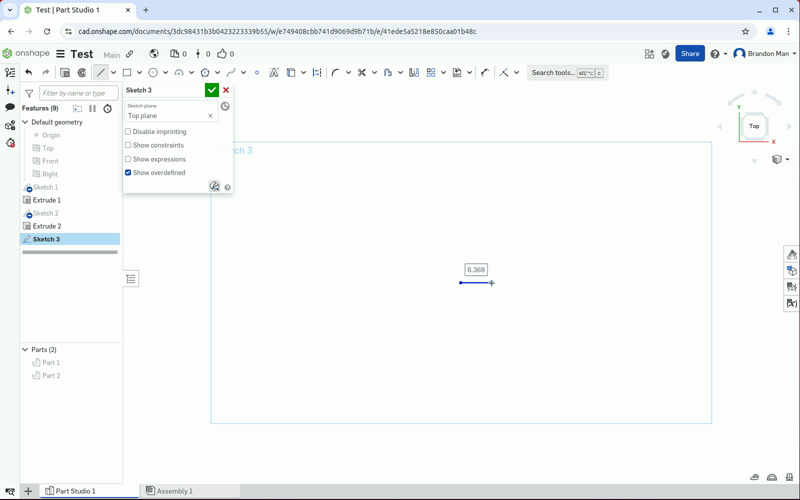
mouse_move(491, 208)
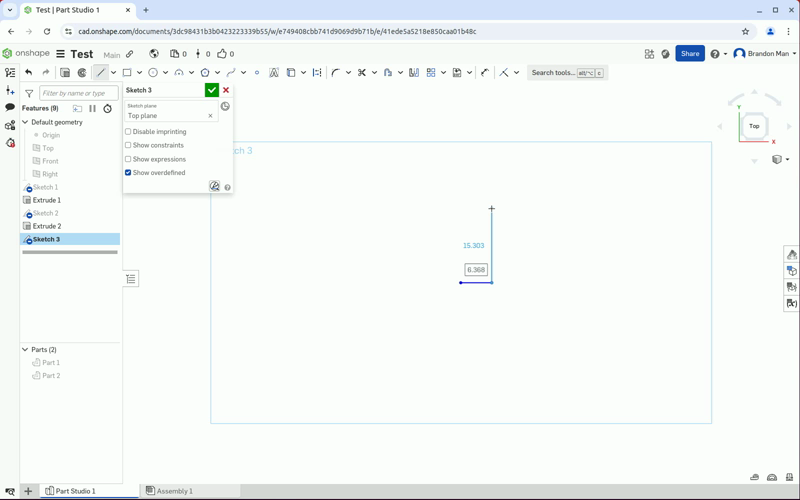
click(491, 208)
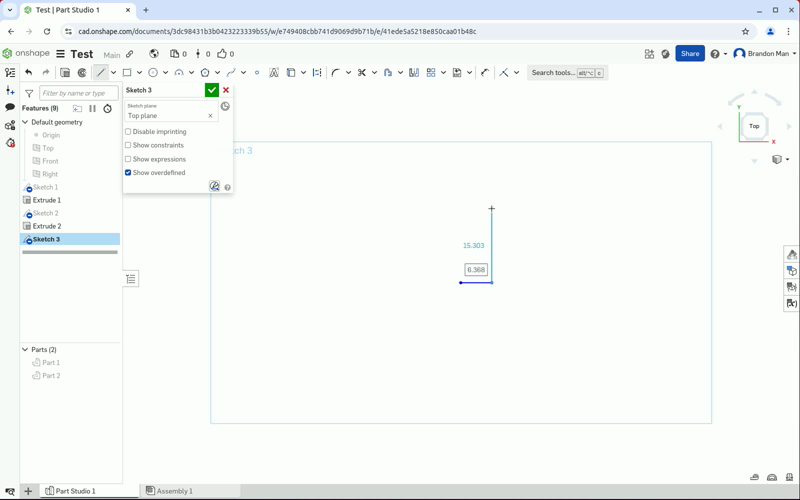
key_up(shift)
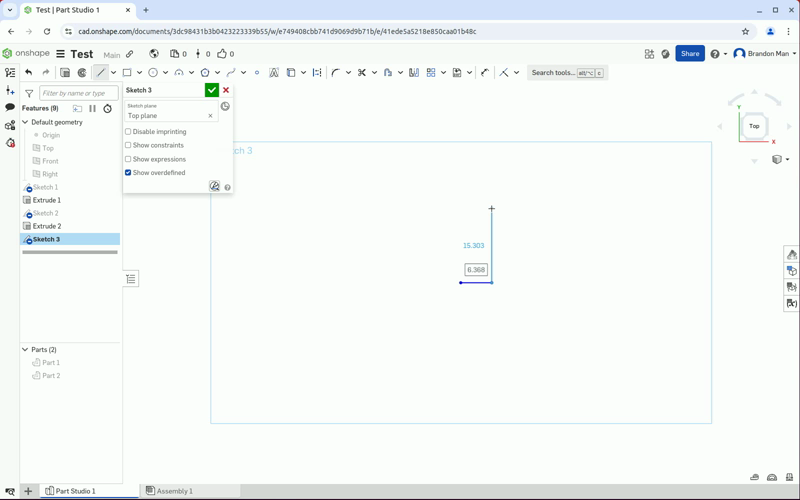
key_down(shift)
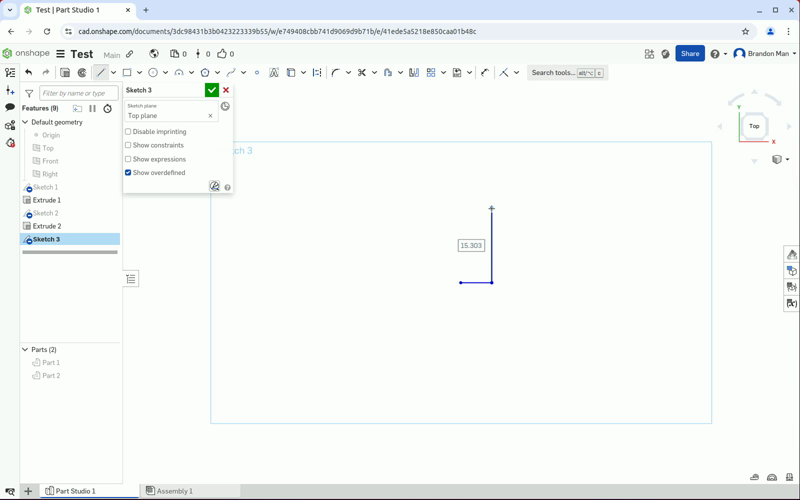
mouse_move(569, 208)
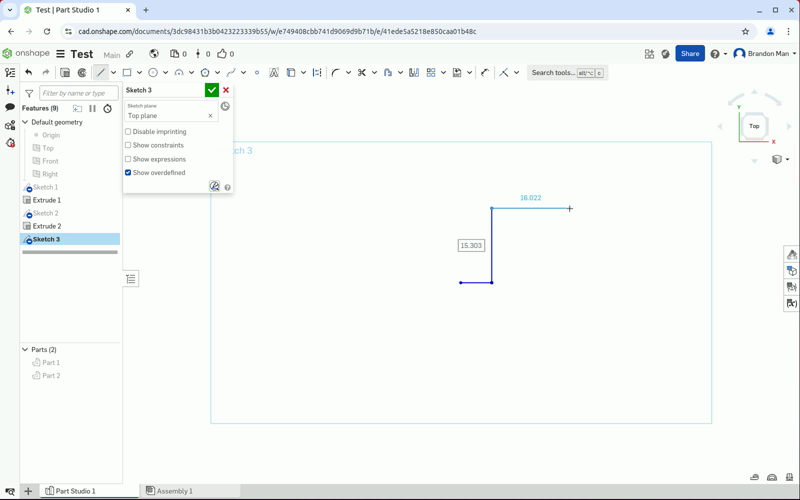
click(569, 208)
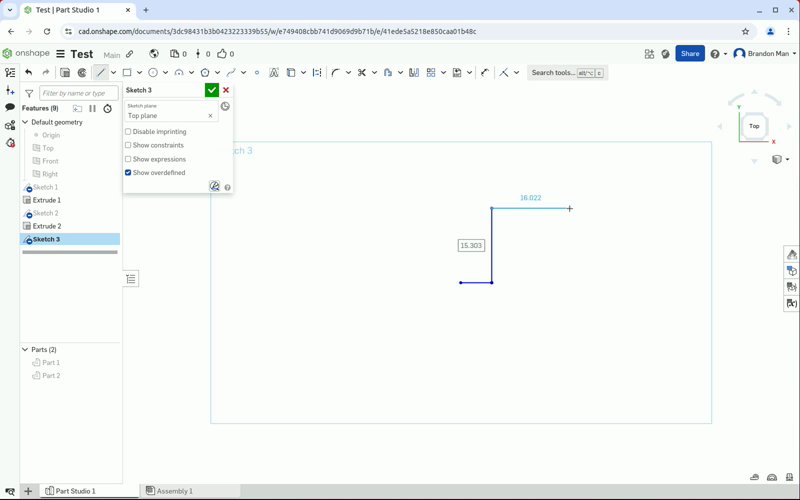
key_up(shift)
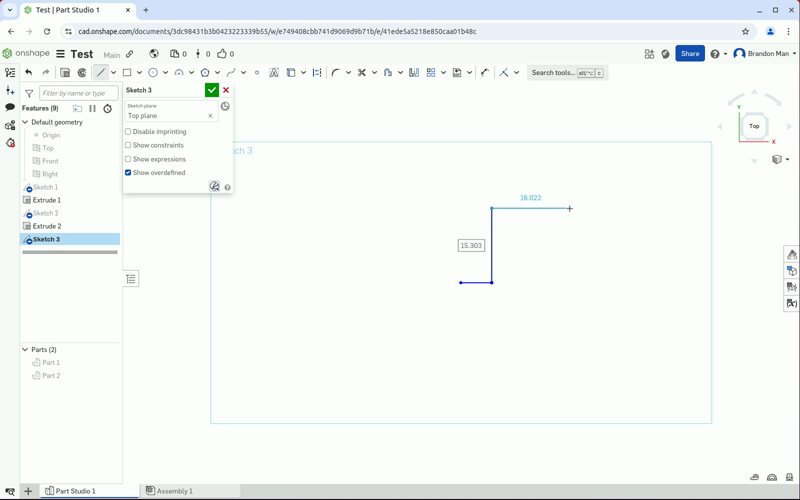
key_down(shift)
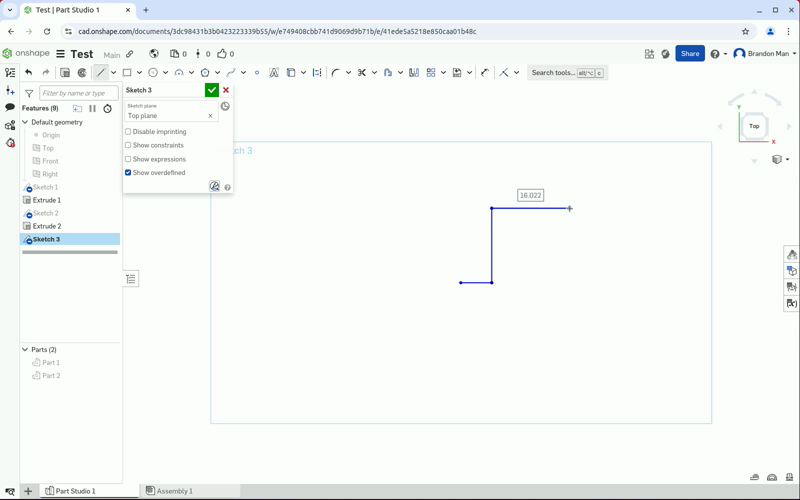
mouse_move(589, 208)
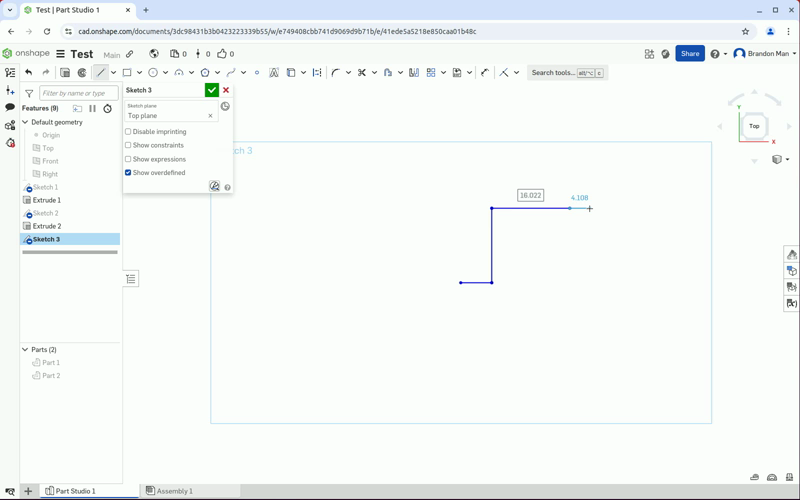
mouse_move(569, 170)
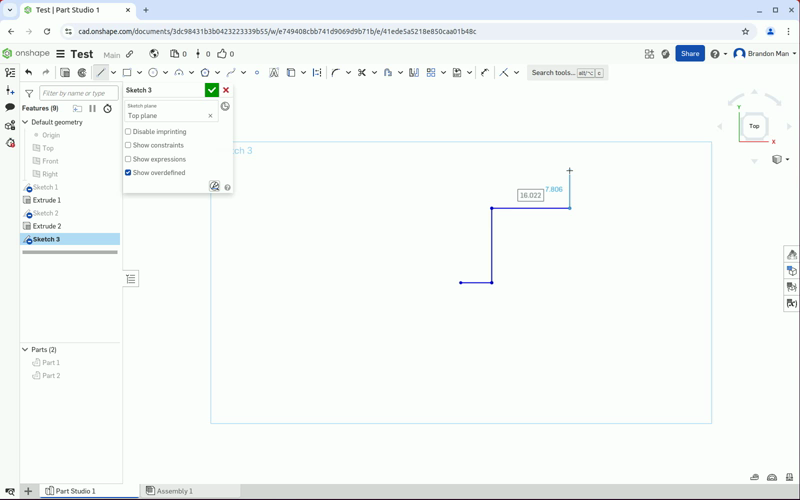
click(569, 170)
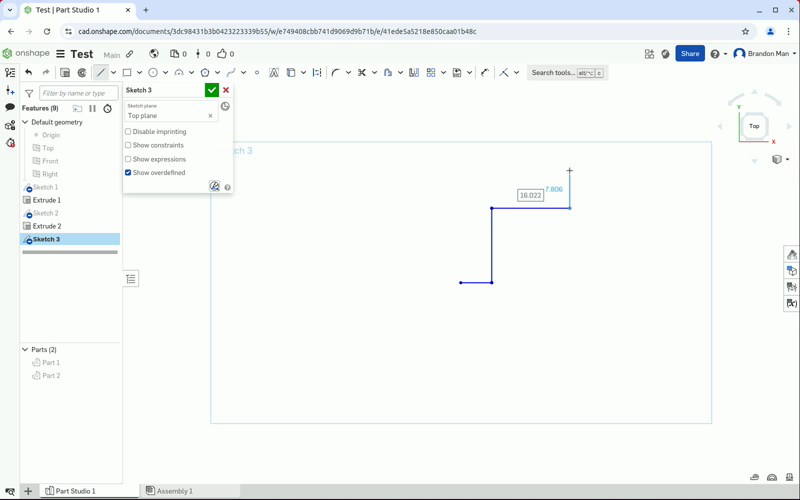
key_up(shift)
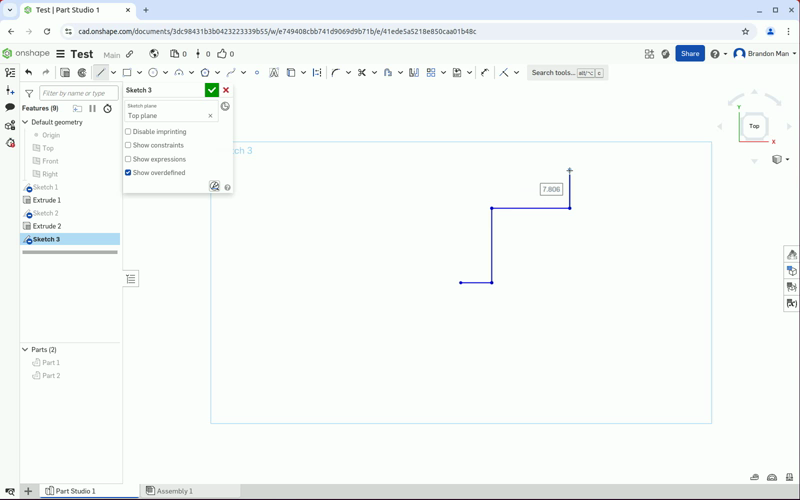
key_down(shift)
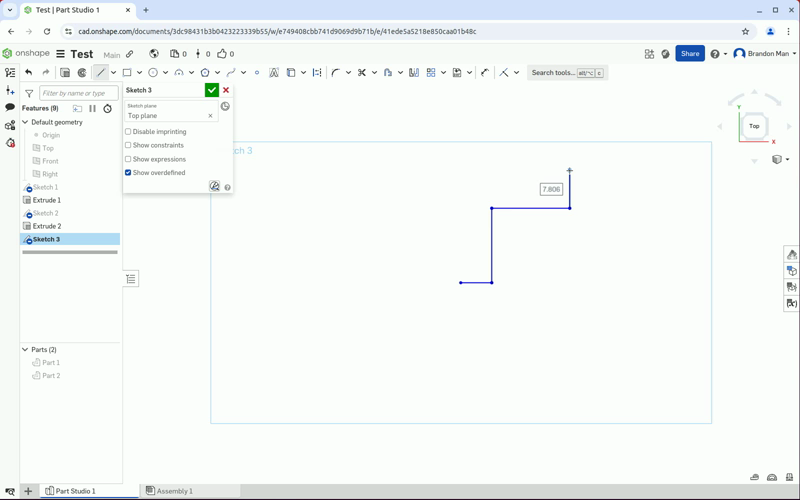
mouse_move(460, 170)
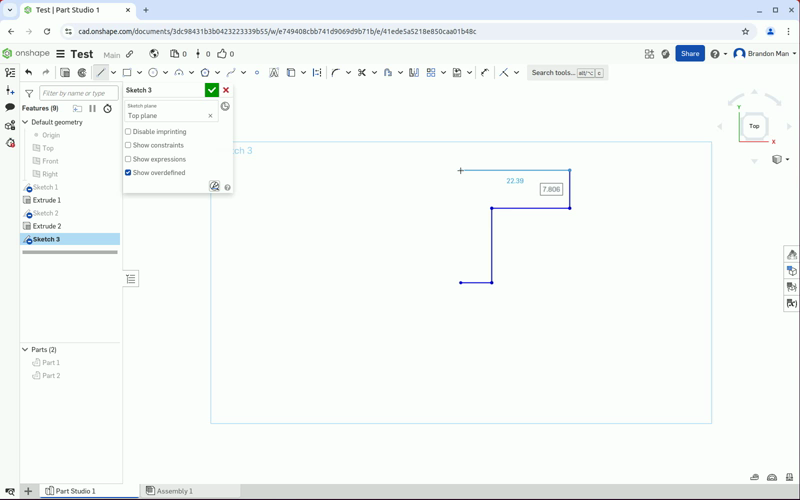
click(460, 170)
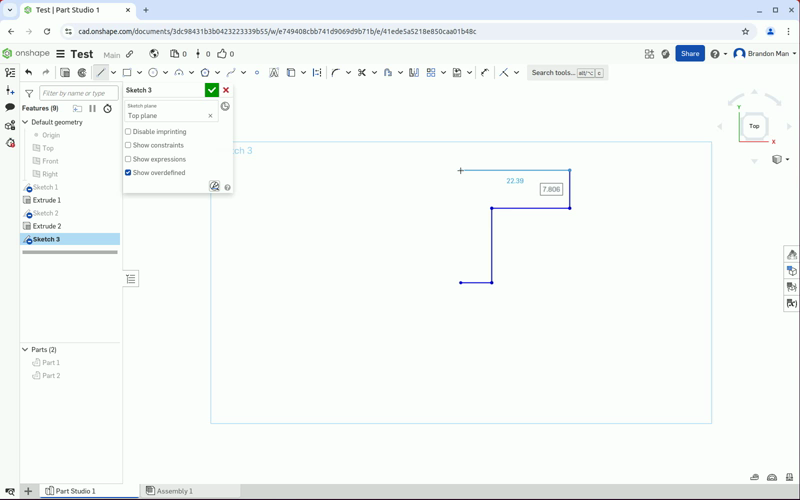
key_up(shift)
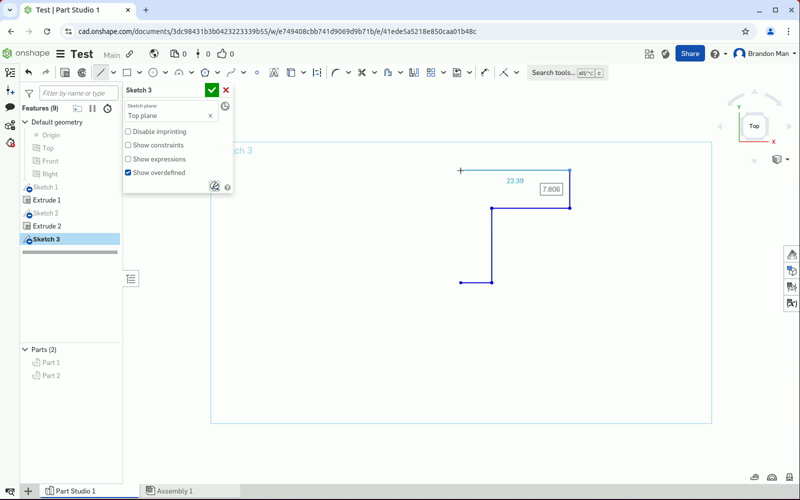
key_down(shift)
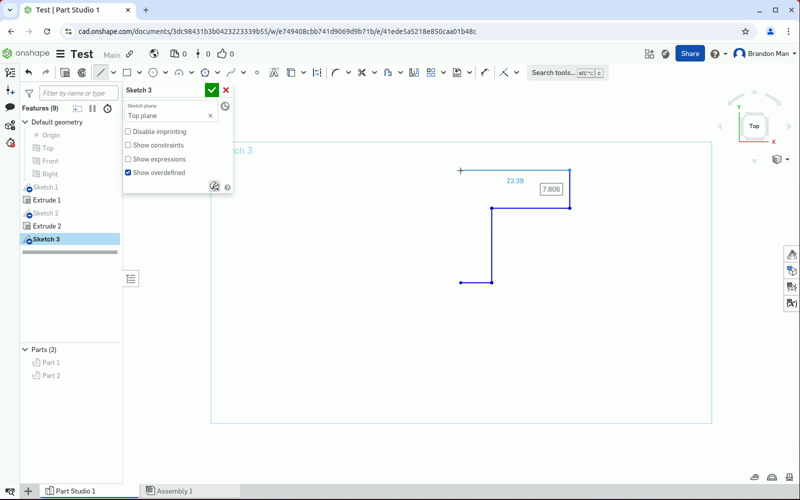
mouse_move(460, 282)
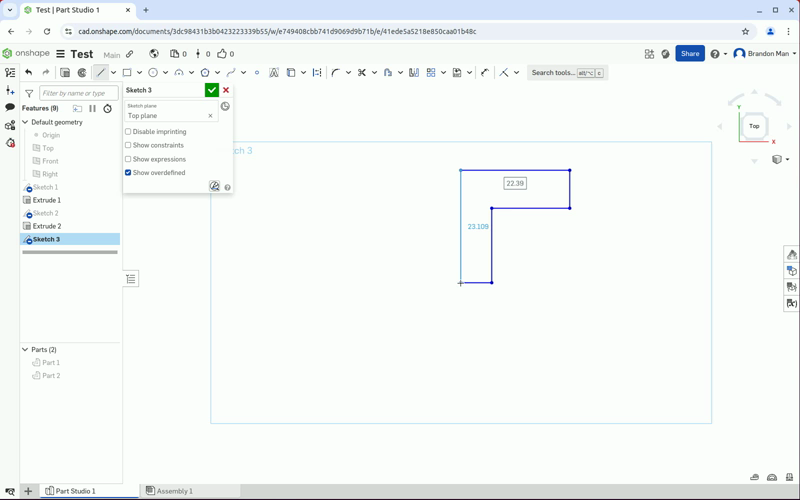
key_up(shift)
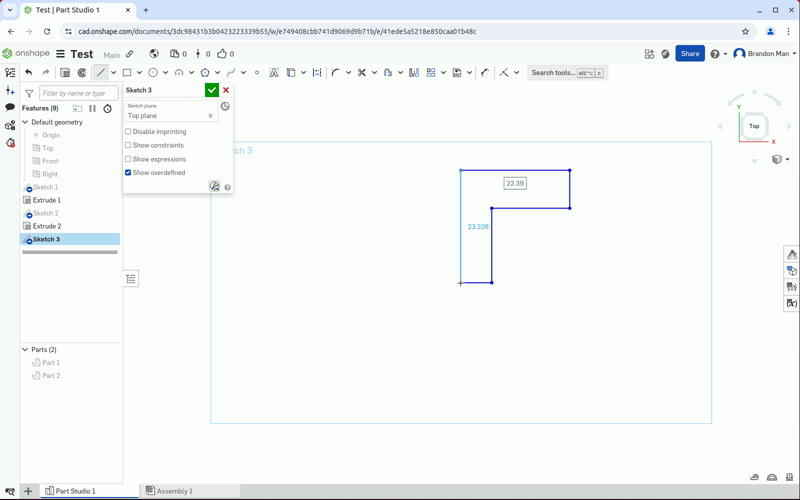
click(460, 282)
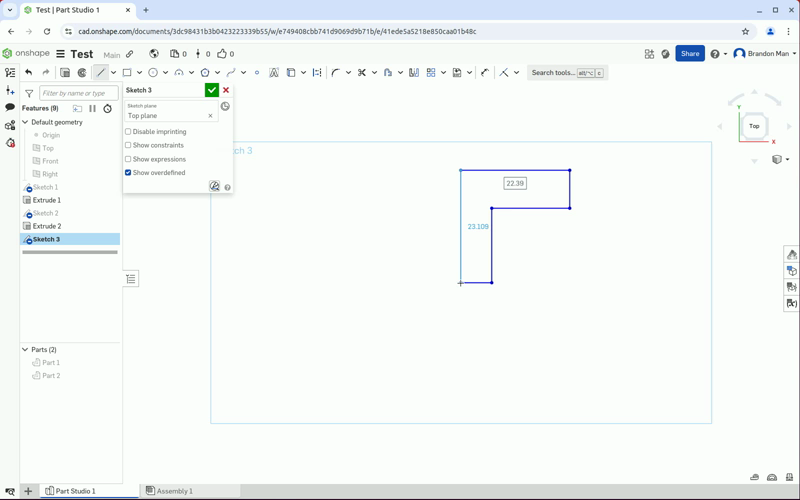
key(esc)
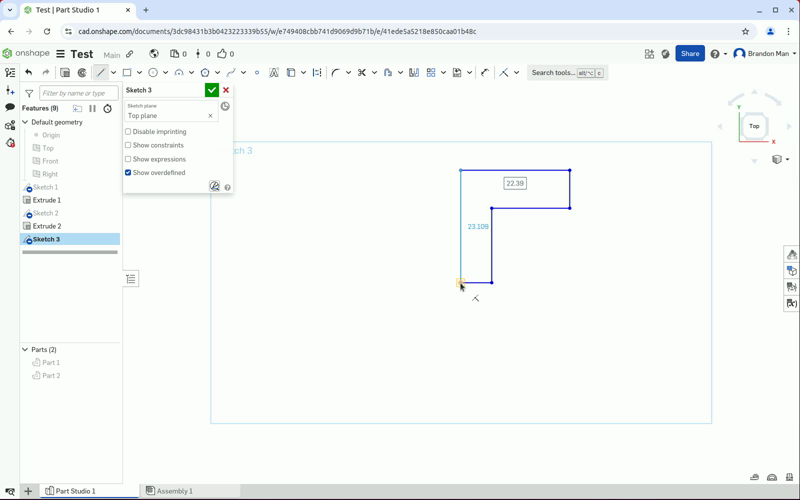
mouse_move(538, 202)
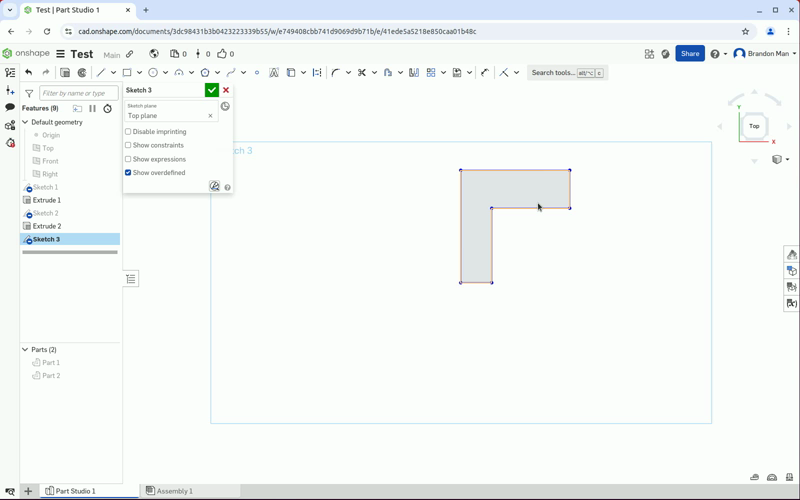
click(538, 202)
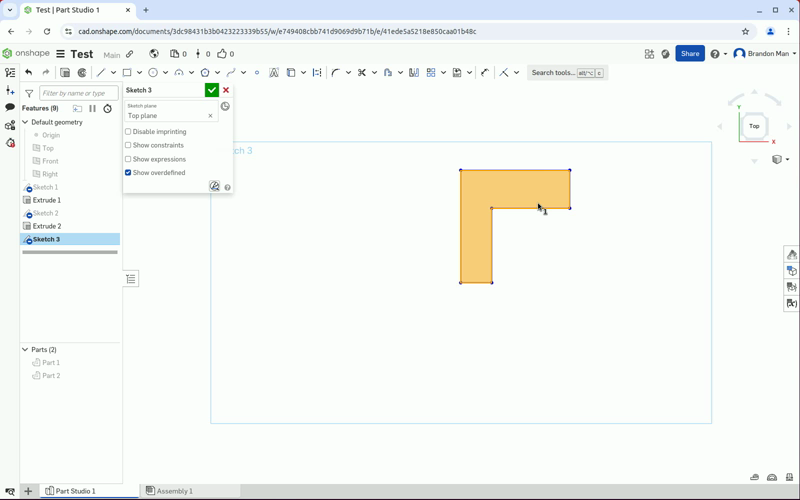
mouse_move(73, 352)
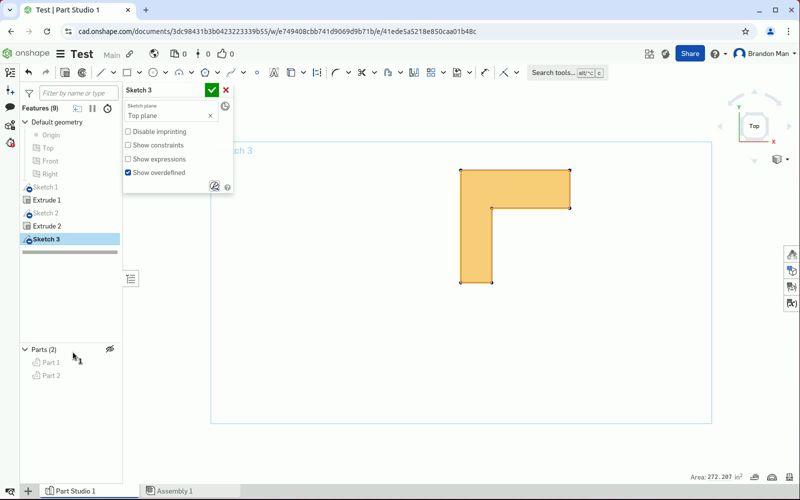
key(shift+y)
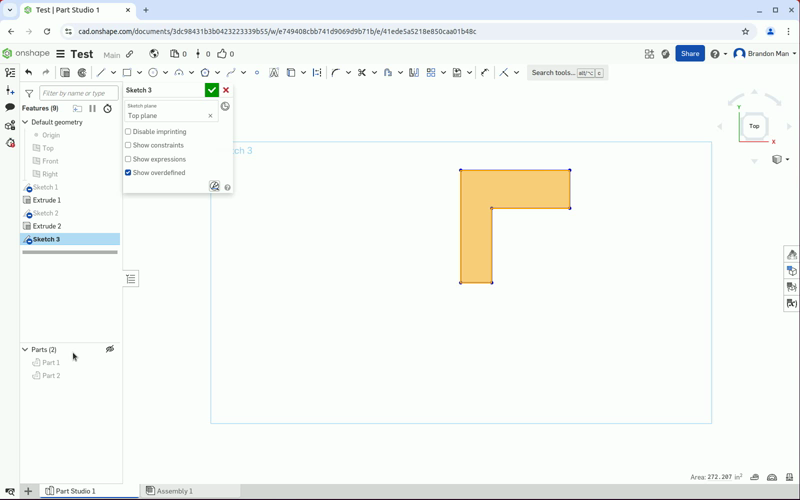
key(shift+e)
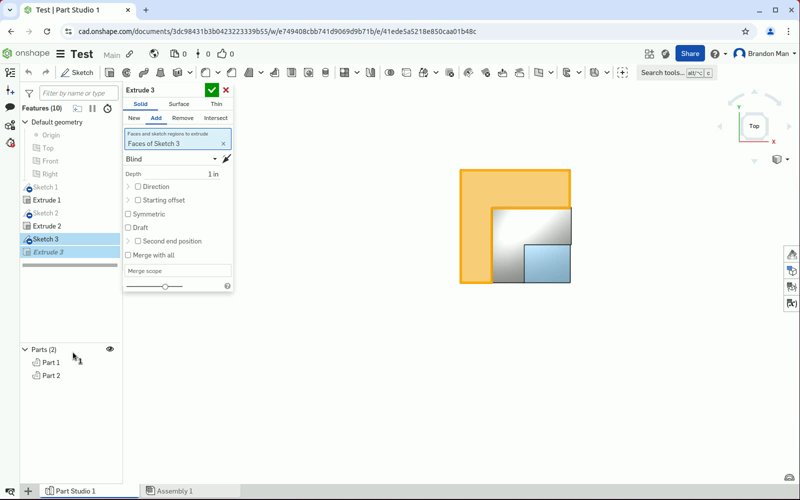
mouse_move(143, 106)
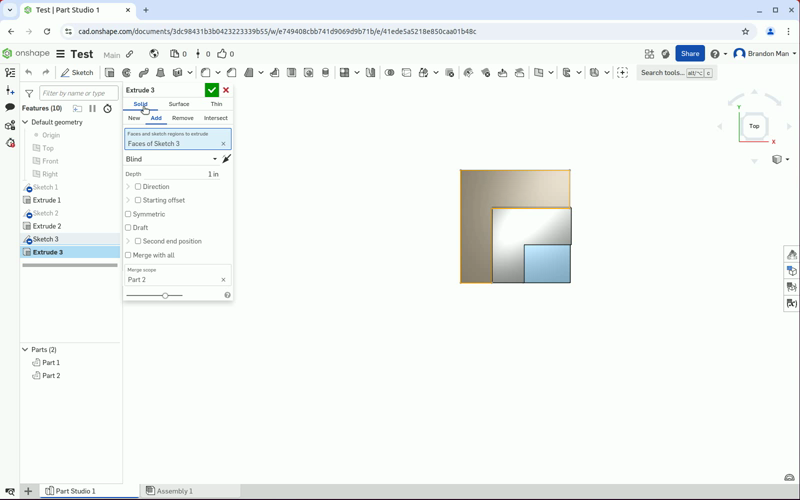
click(143, 106)
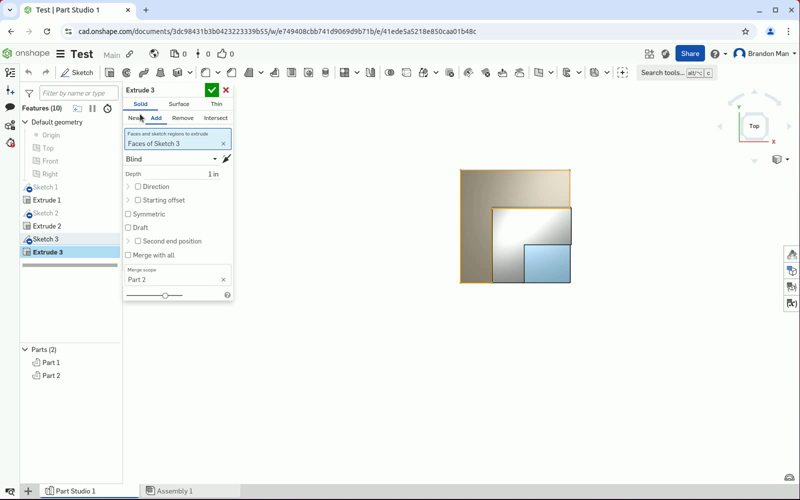
mouse_move(137, 120)
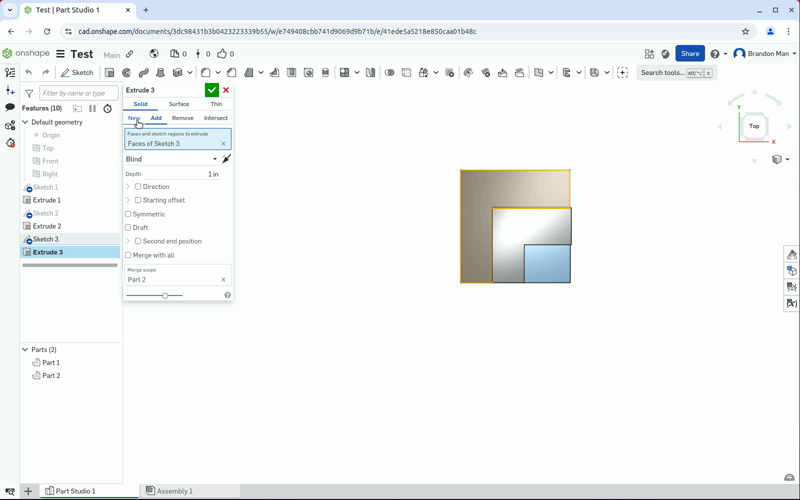
click(137, 120)
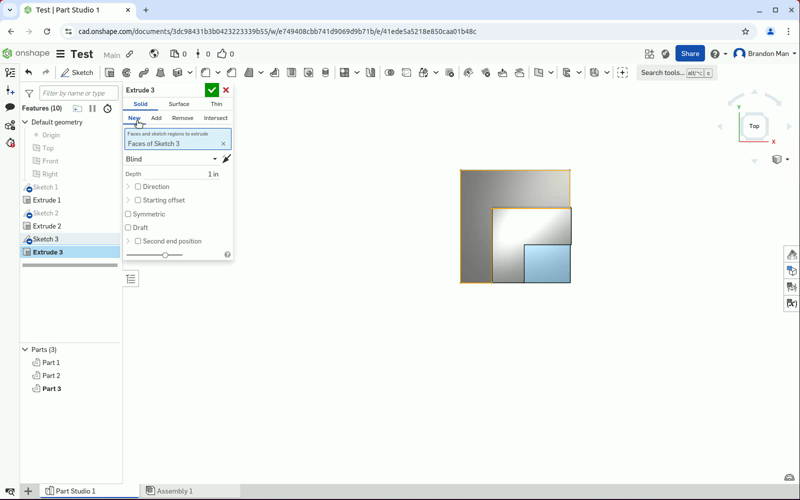
key(tab, 4)
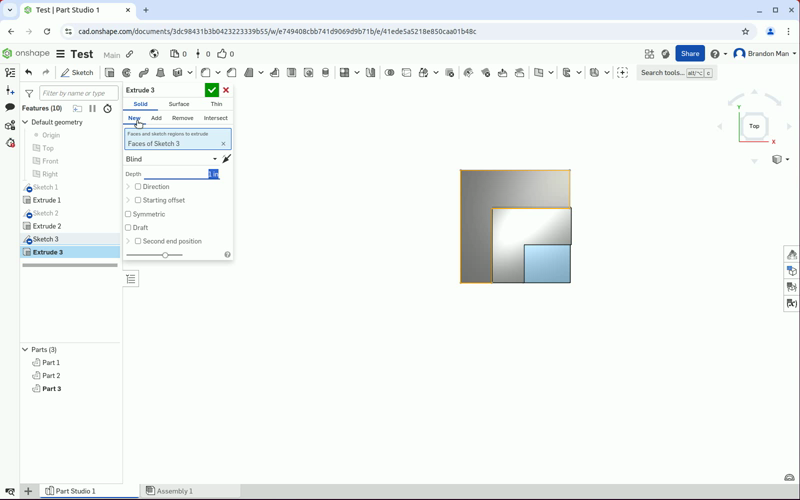
text(23.108)
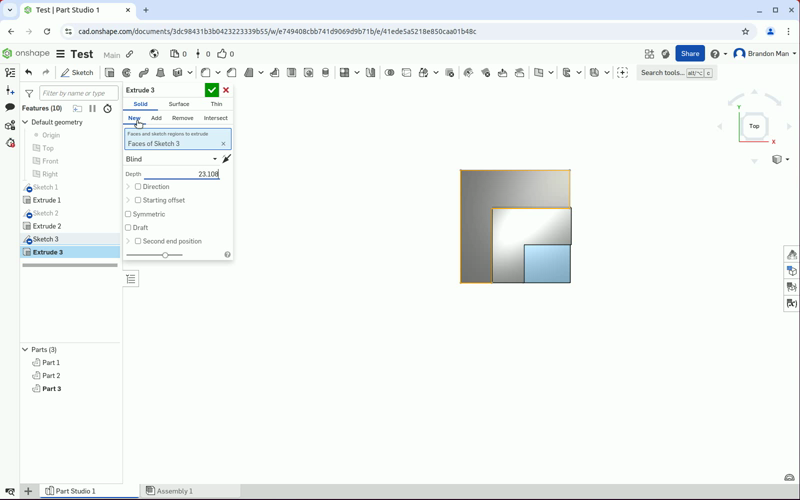
key(enter)
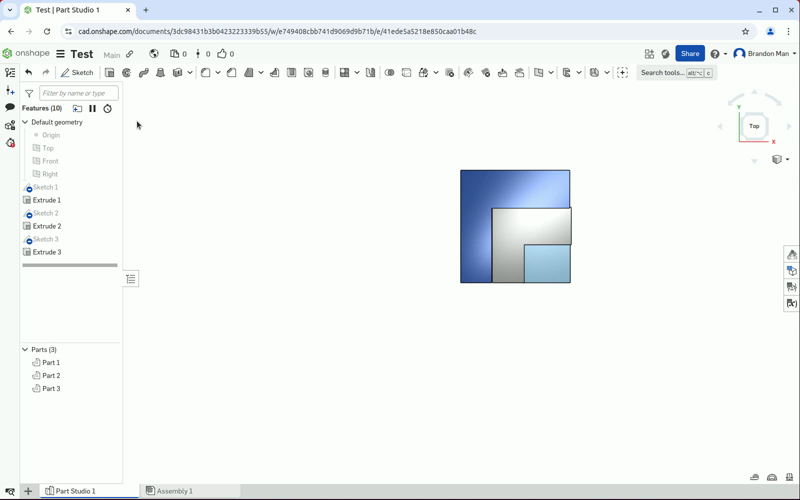
key(shift+h)
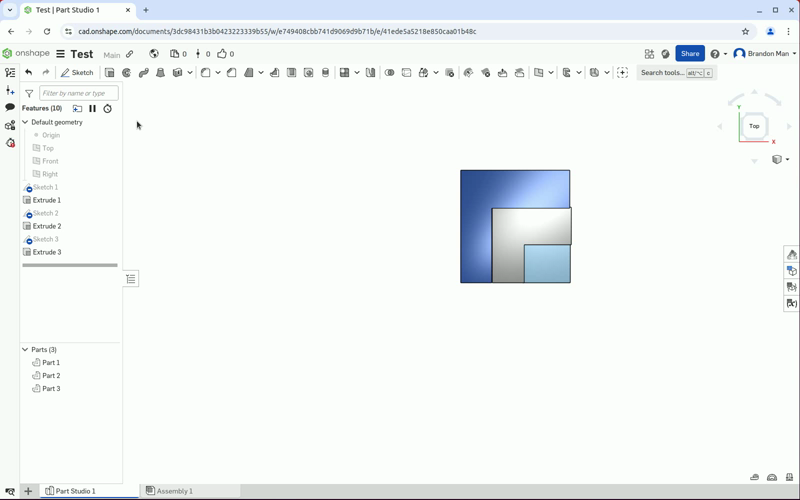
key(shift+h)
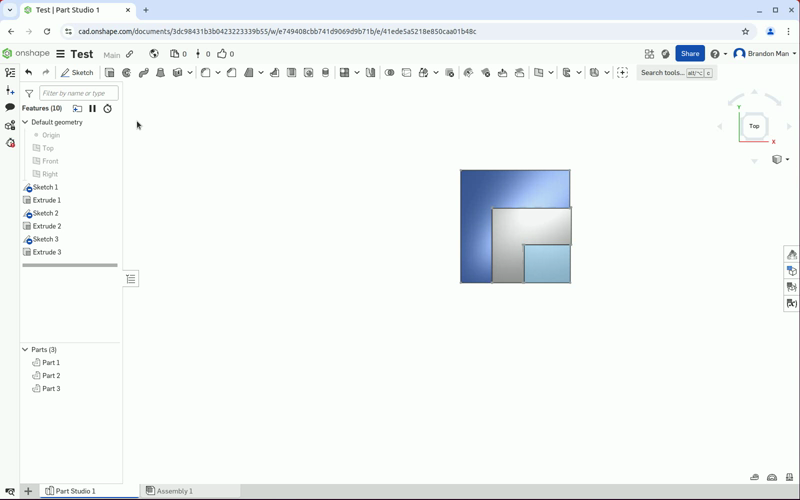
key(shift+7)
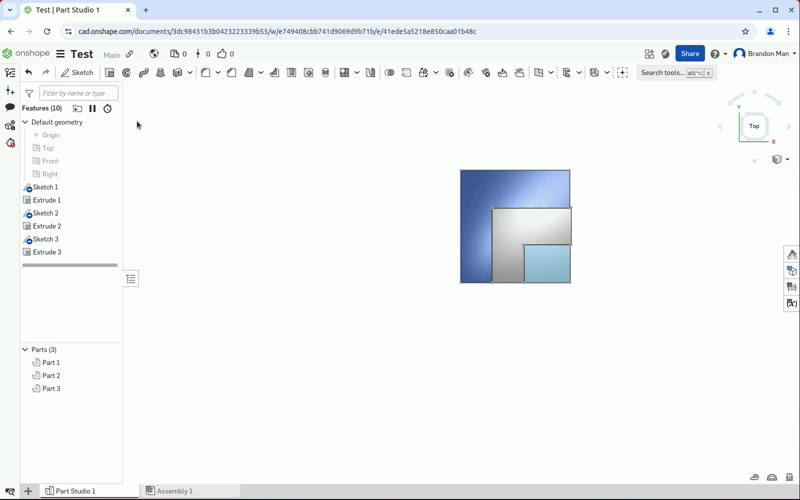
key(up, 3)
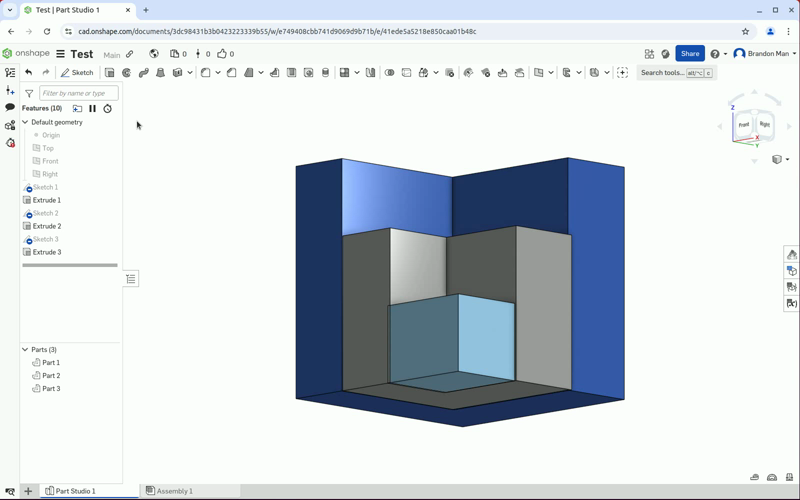
key(left, 3)
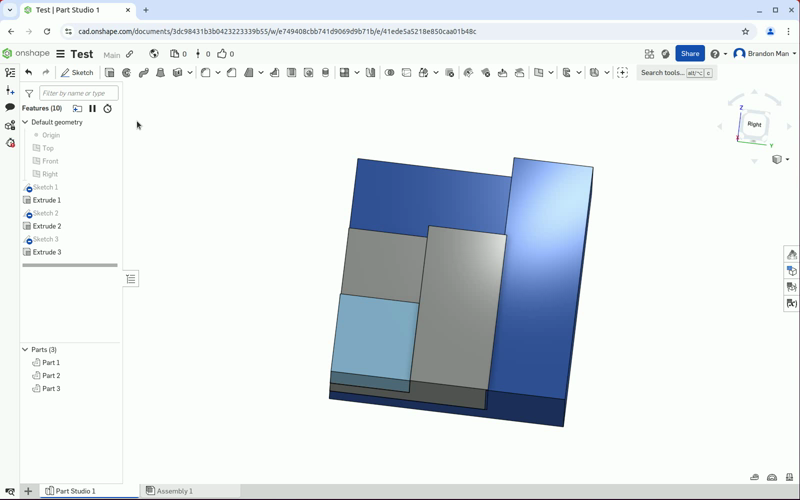
key(right, 3)
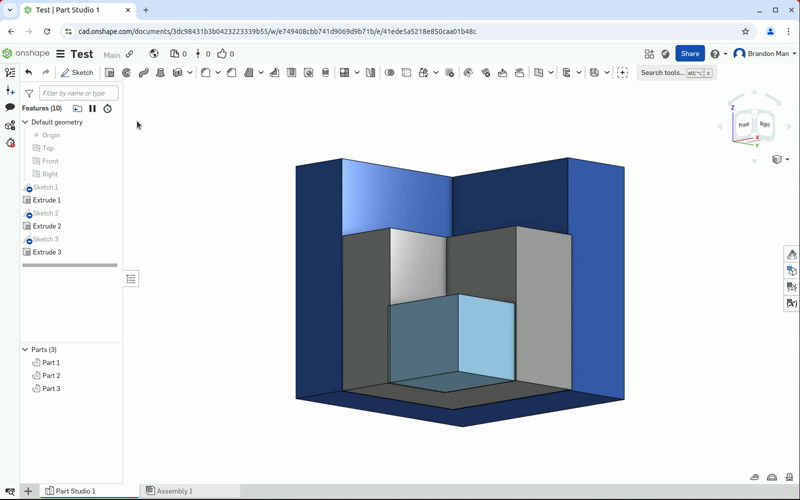
key(down, 3)
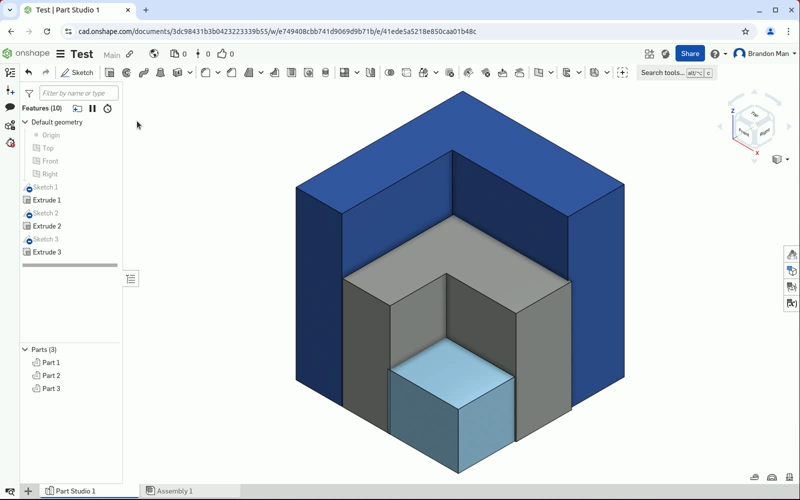
mouse_move(73, 189)
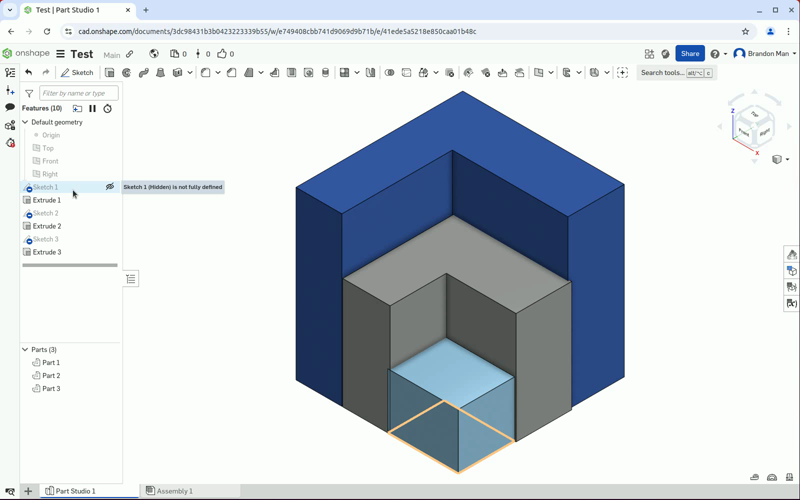
click(73, 189)